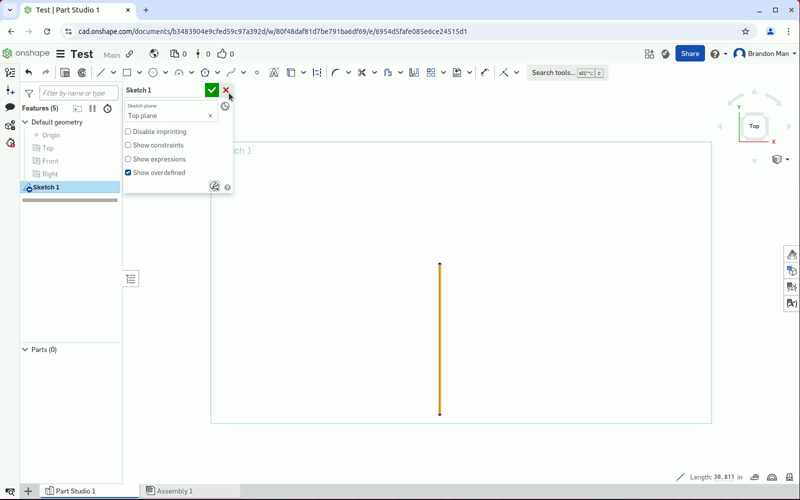
key(shift+h)
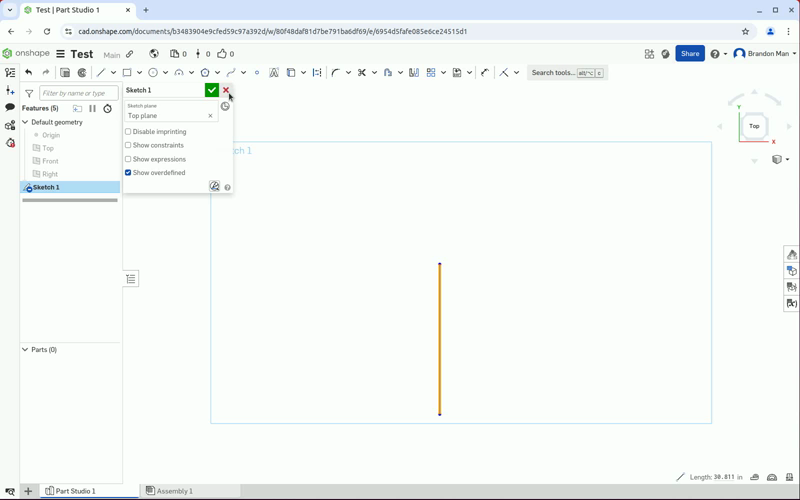
key(shift+s)
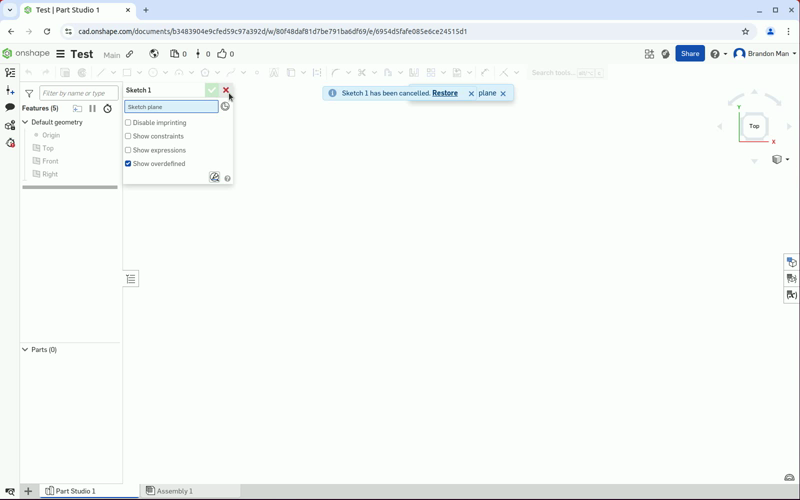
mouse_move(73, 150)
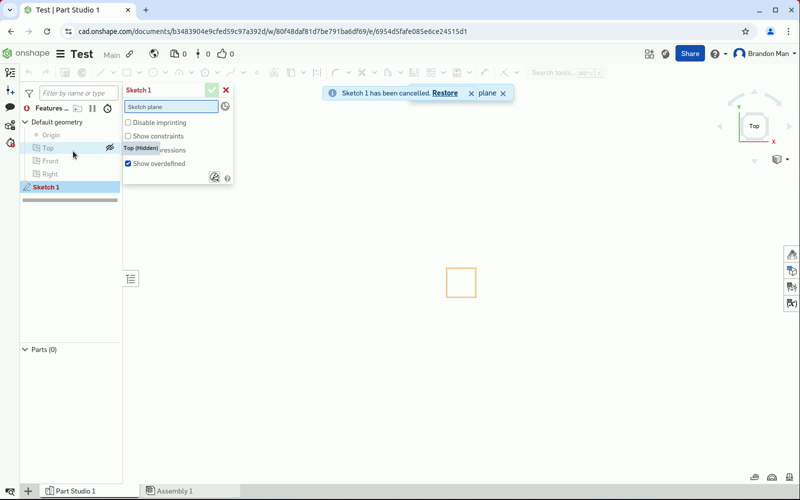
click(73, 150)
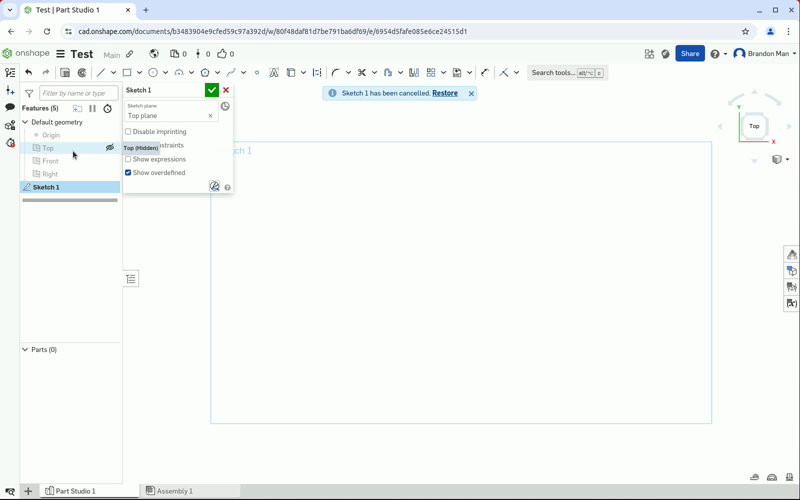
mouse_move(73, 352)
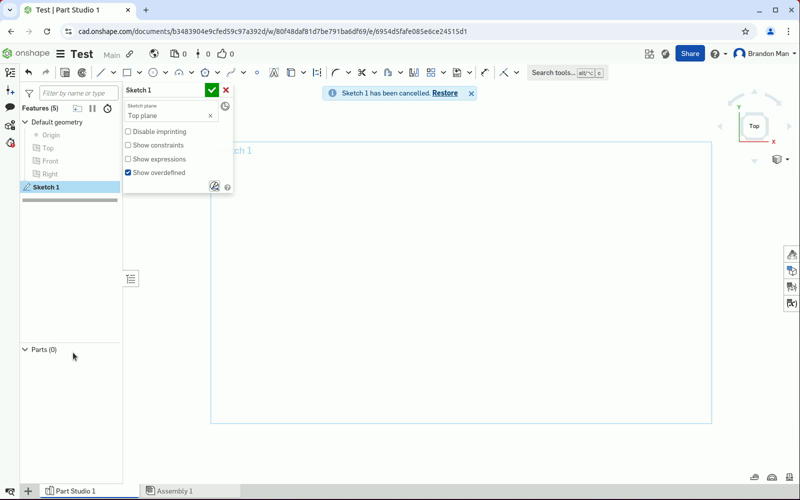
key(y)
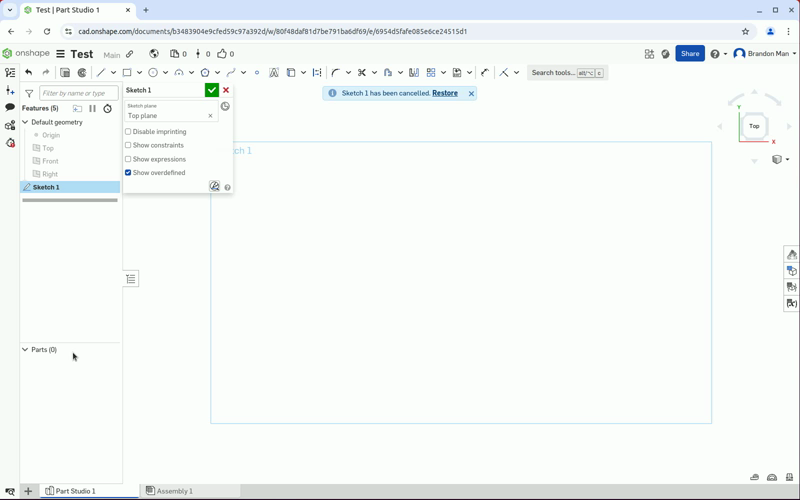
key(c)
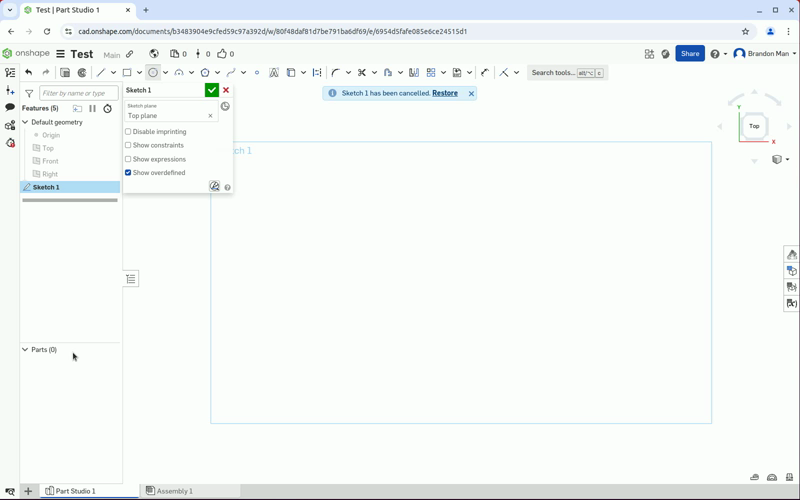
key_down(shift)
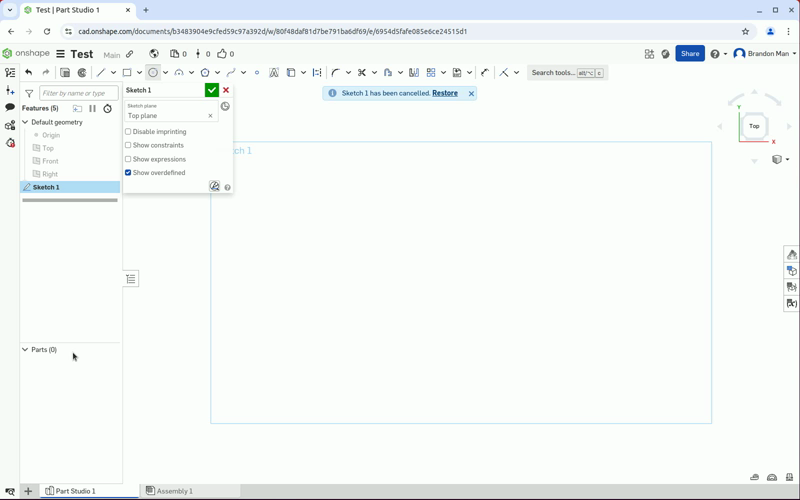
mouse_move(461, 282)
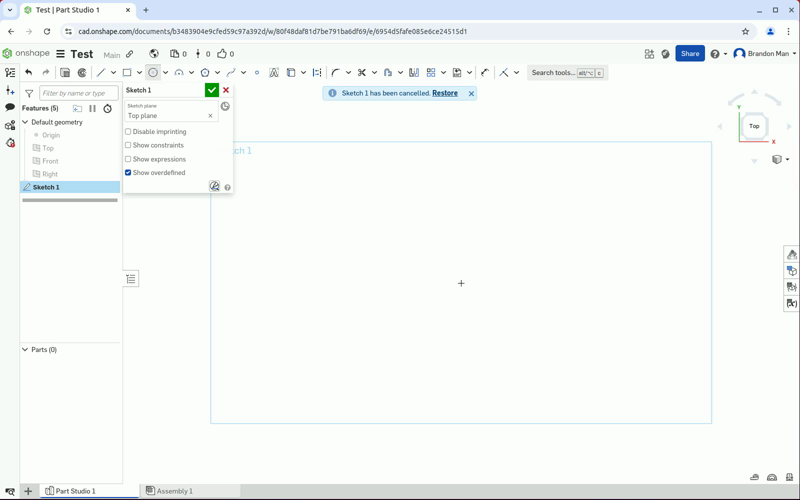
click(461, 282)
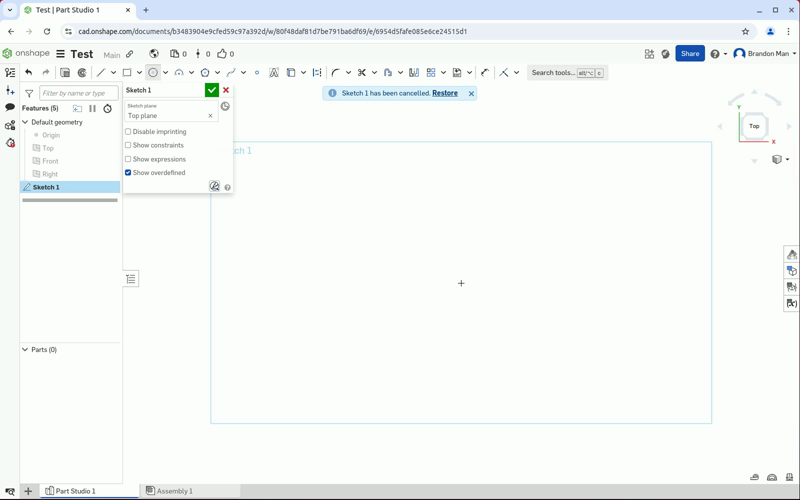
key_up(shift)
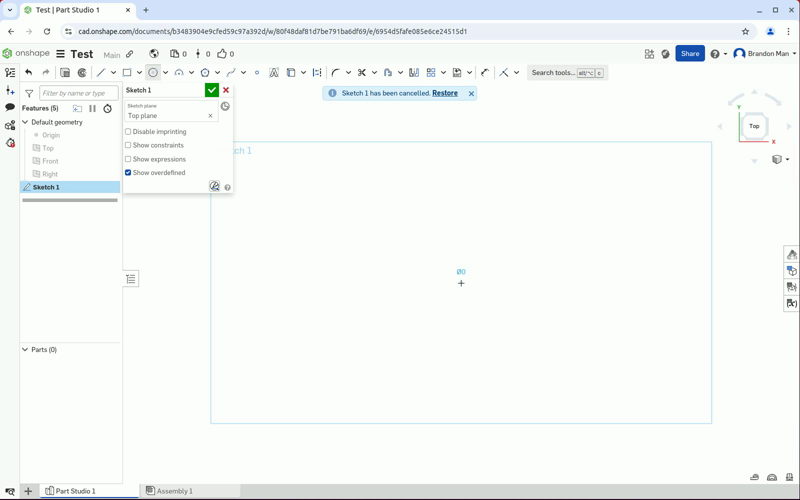
mouse_move(471, 282)
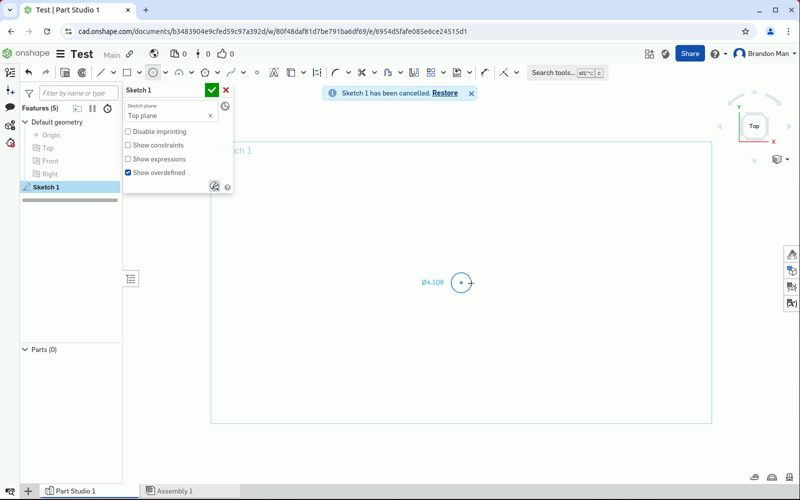
click(471, 282)
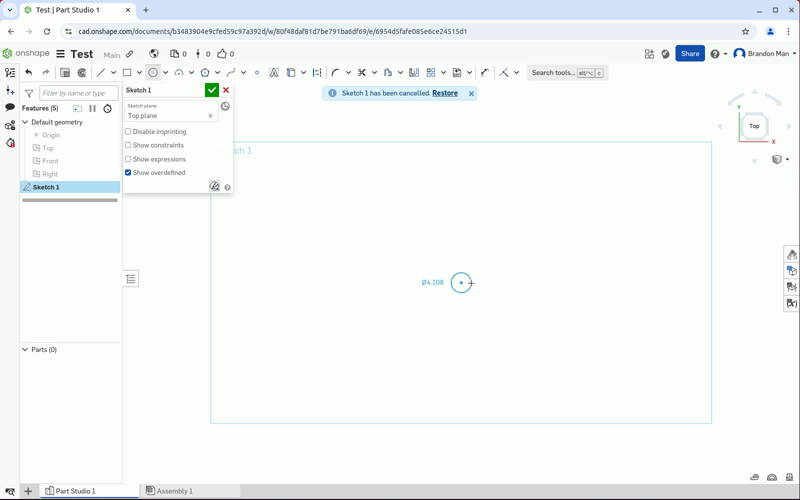
key(esc)
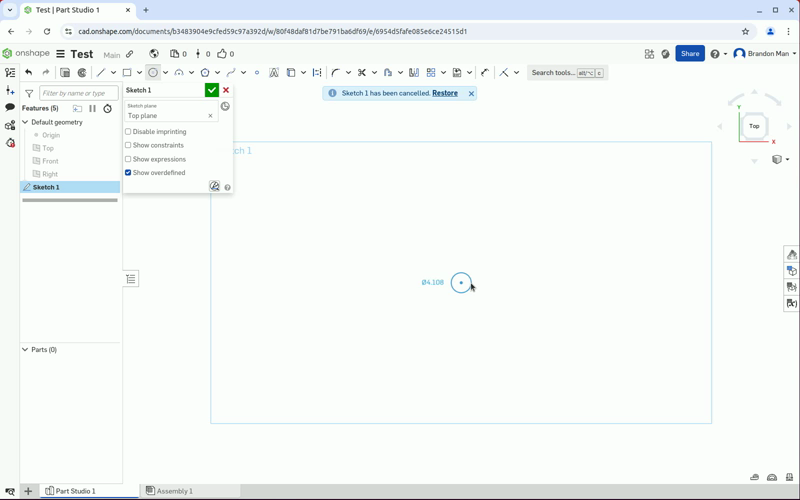
key(c)
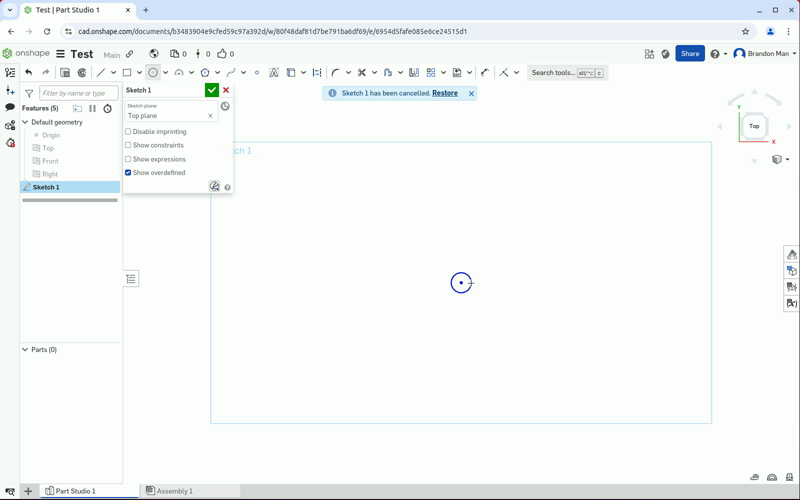
key_down(shift)
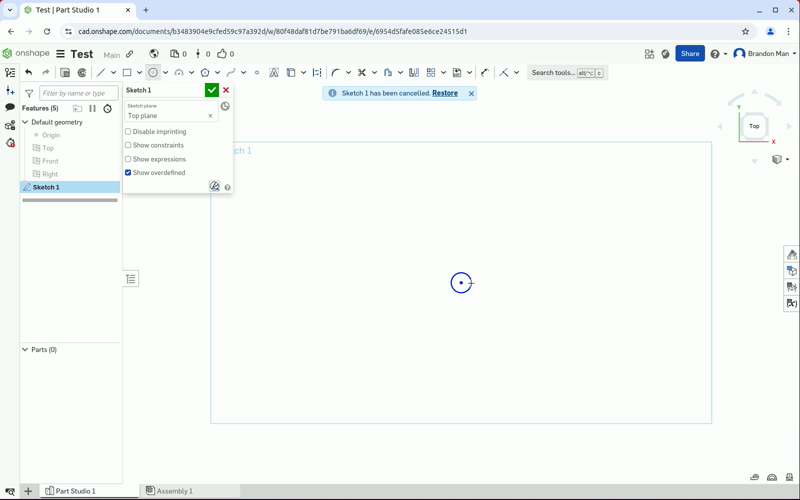
mouse_move(461, 282)
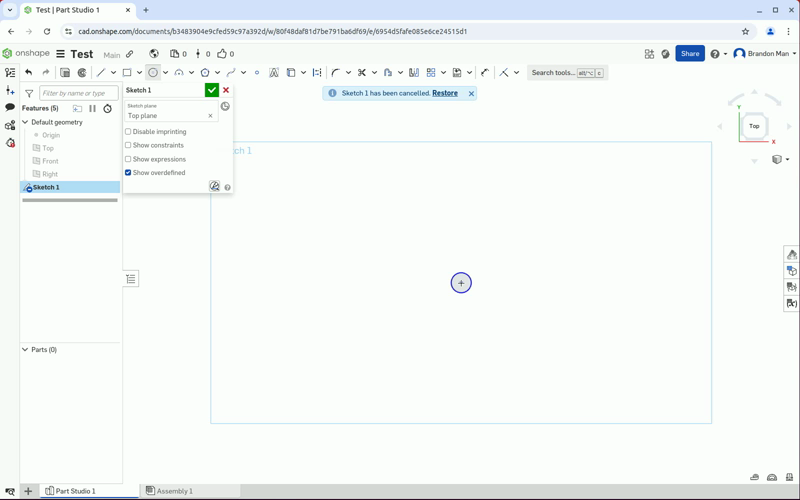
click(461, 282)
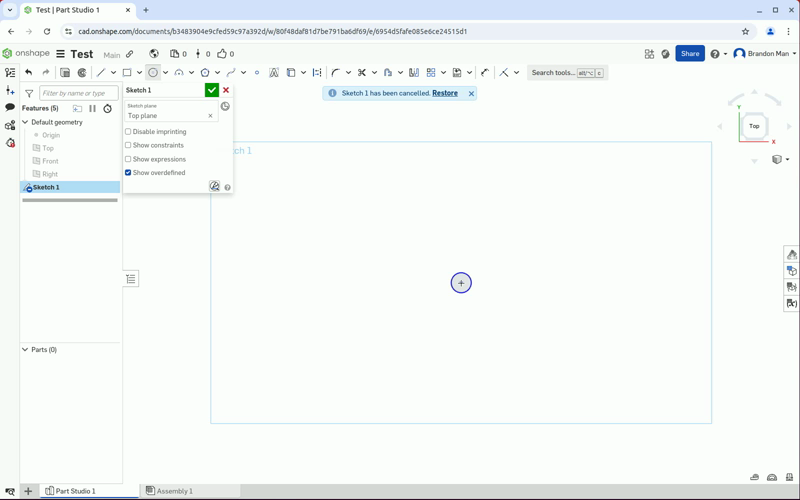
key_up(shift)
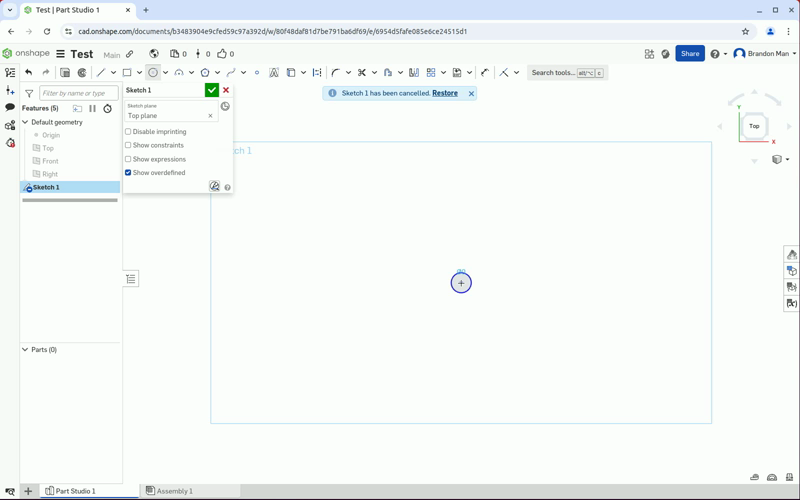
mouse_move(466, 282)
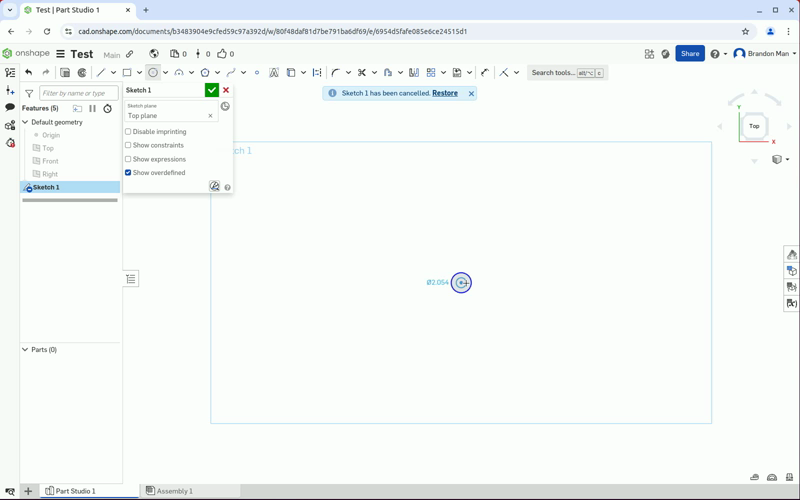
click(466, 282)
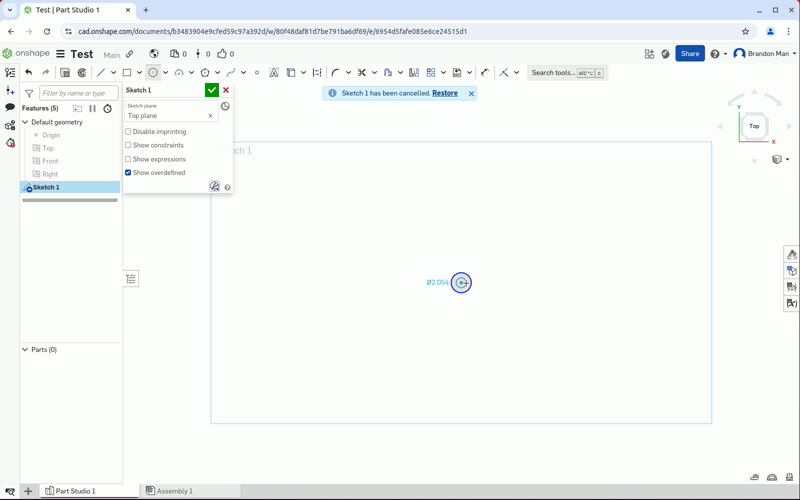
key(esc)
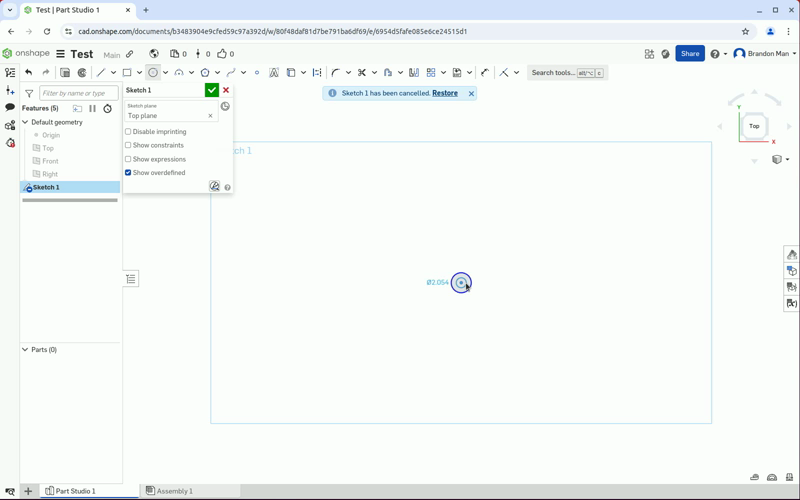
mouse_move(452, 282)
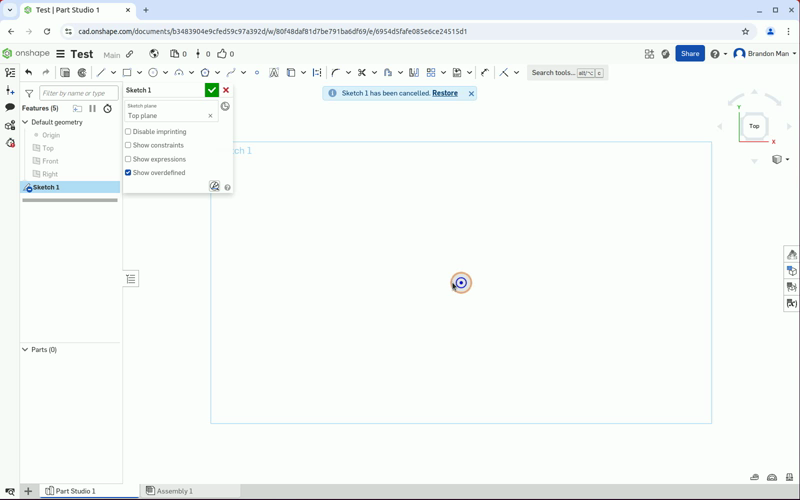
scroll(6)
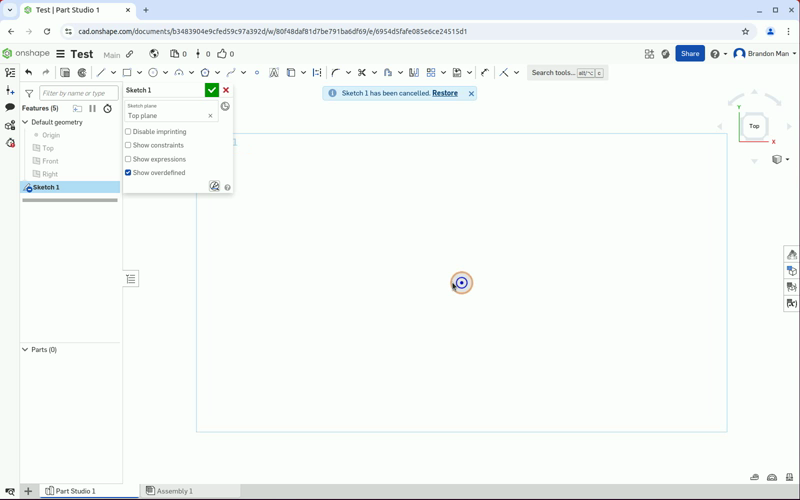
scroll(6)
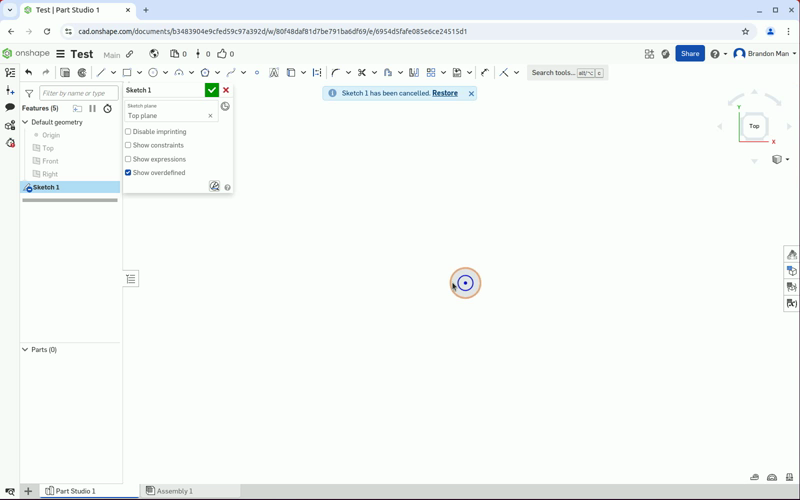
scroll(6)
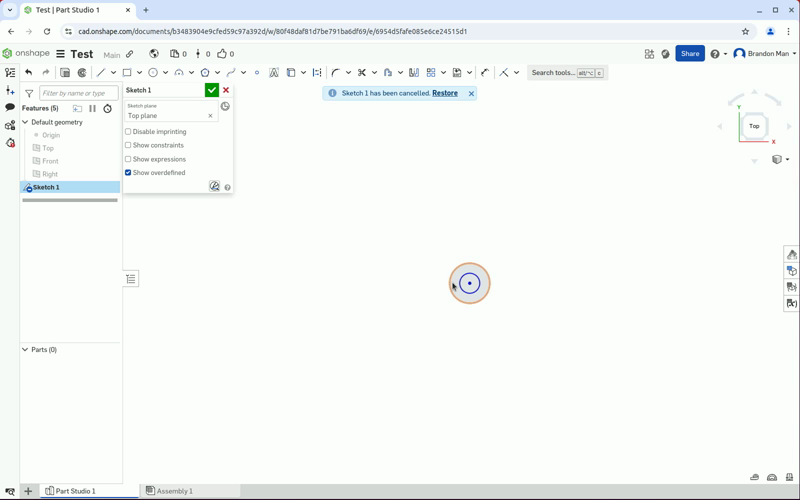
scroll(6)
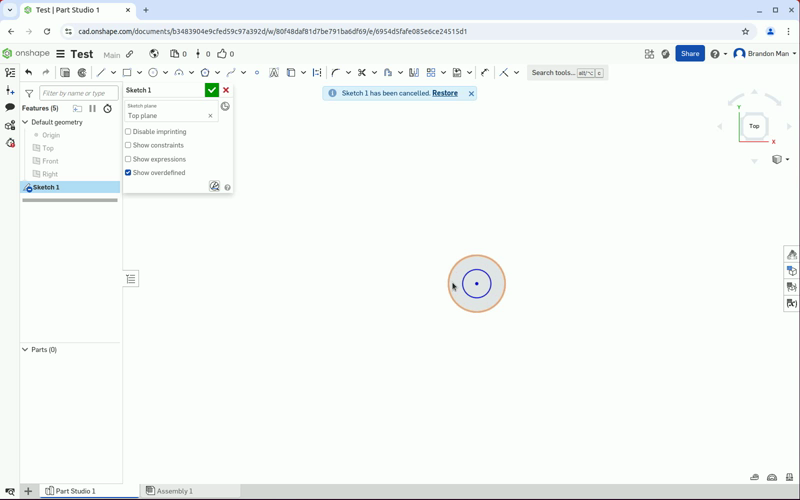
scroll(6)
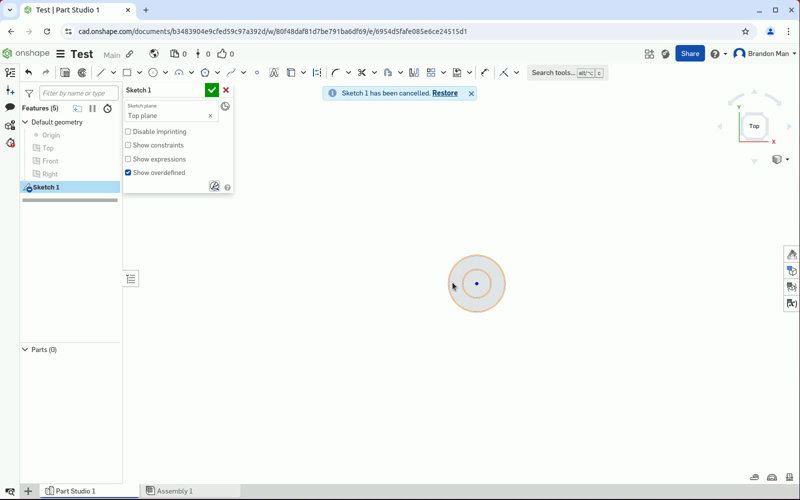
scroll(6)
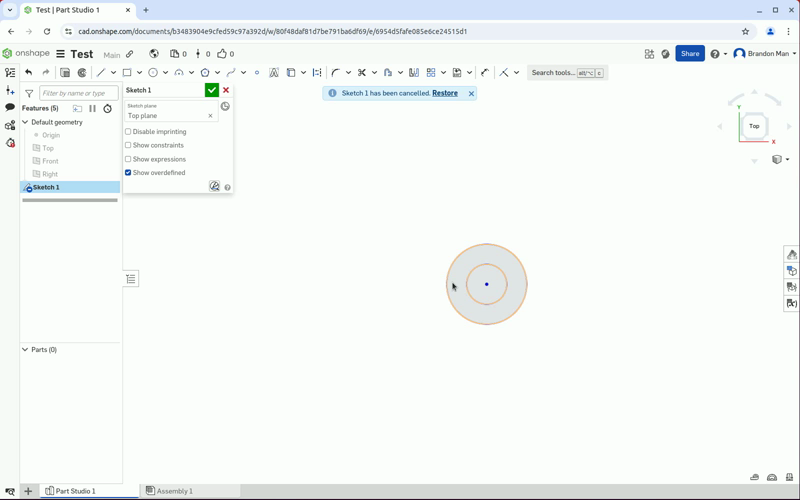
scroll(6)
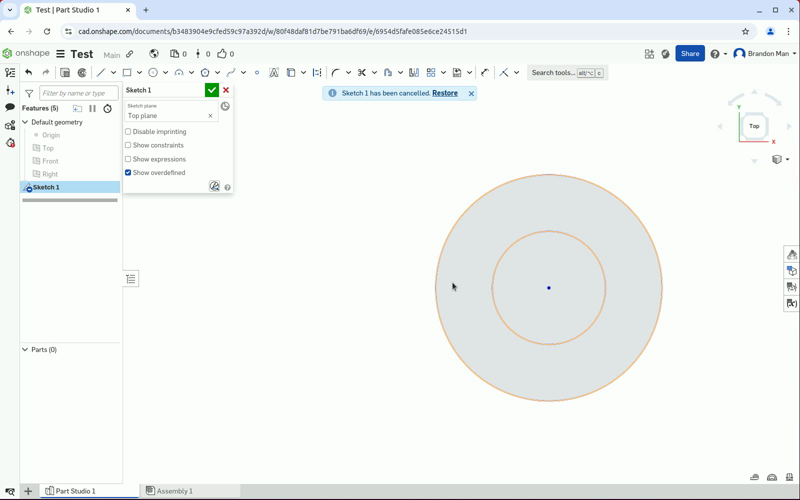
click(452, 282)
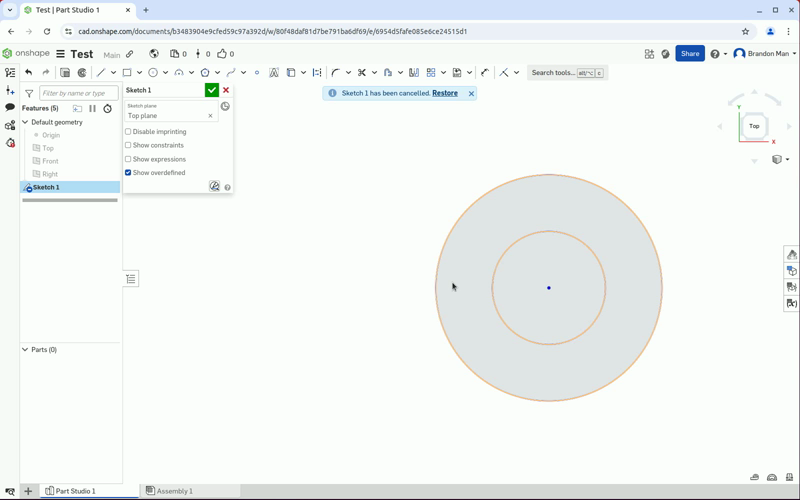
scroll(-6)
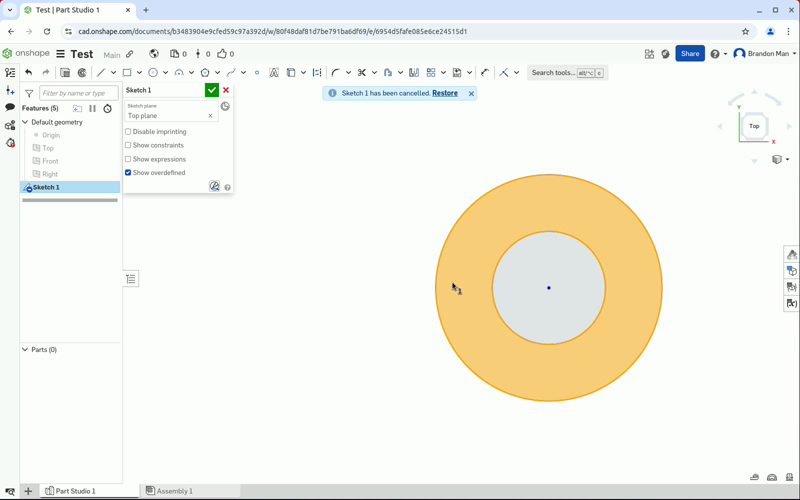
scroll(-6)
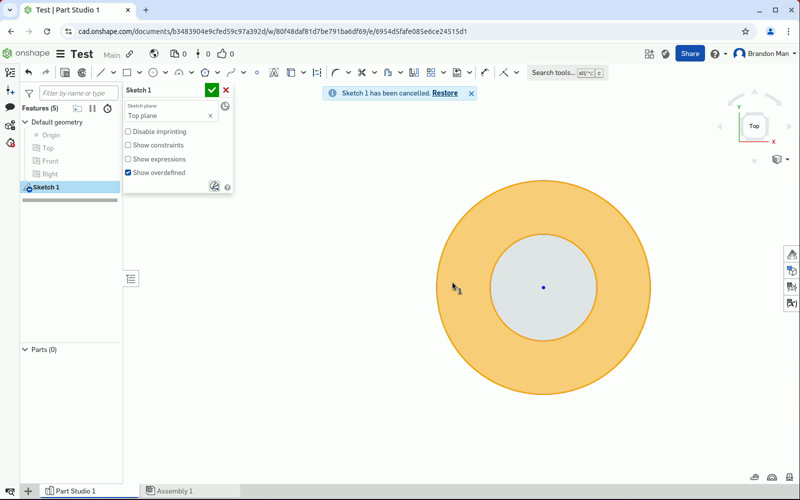
scroll(-6)
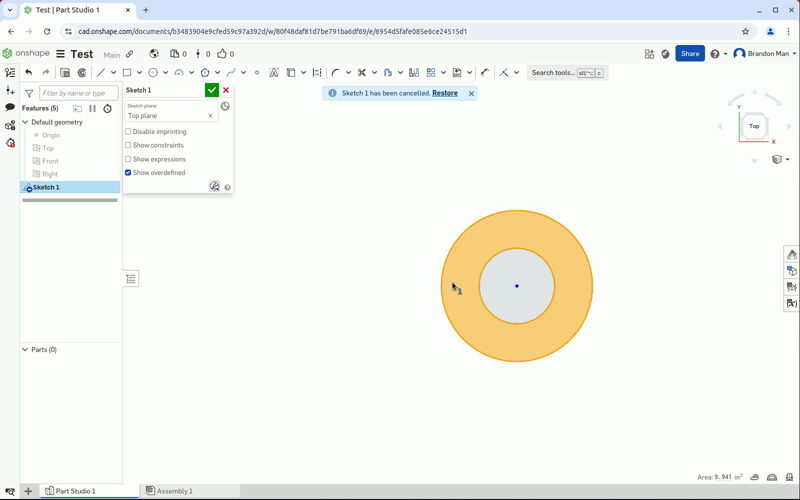
scroll(-6)
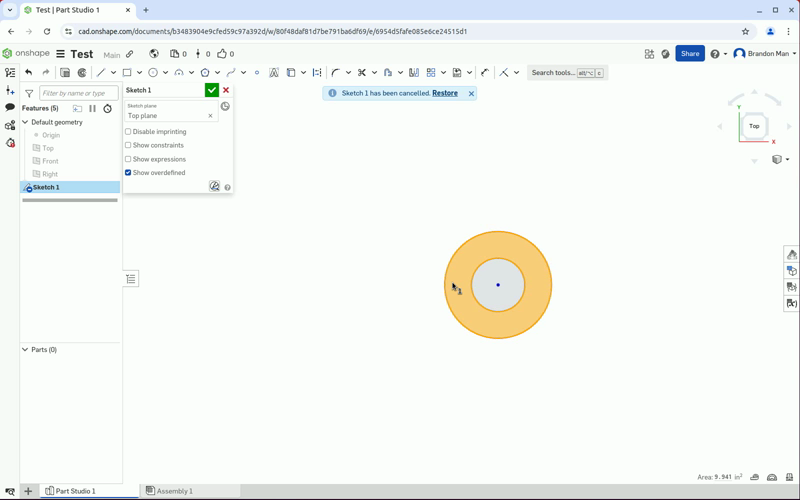
scroll(-6)
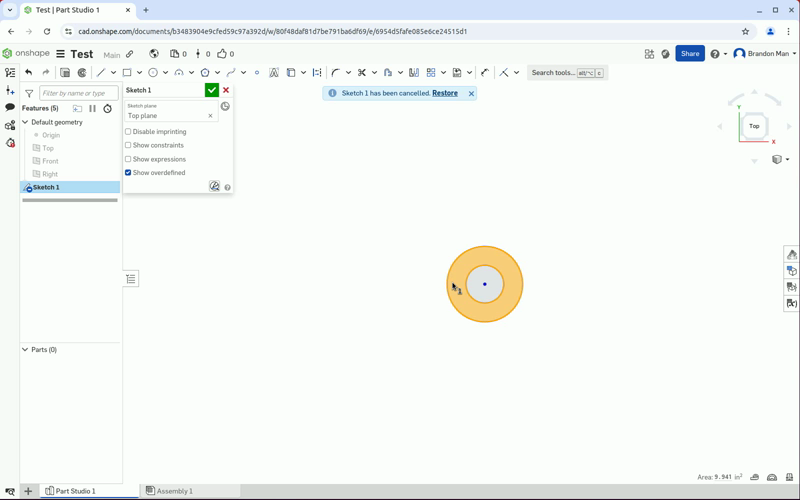
scroll(-6)
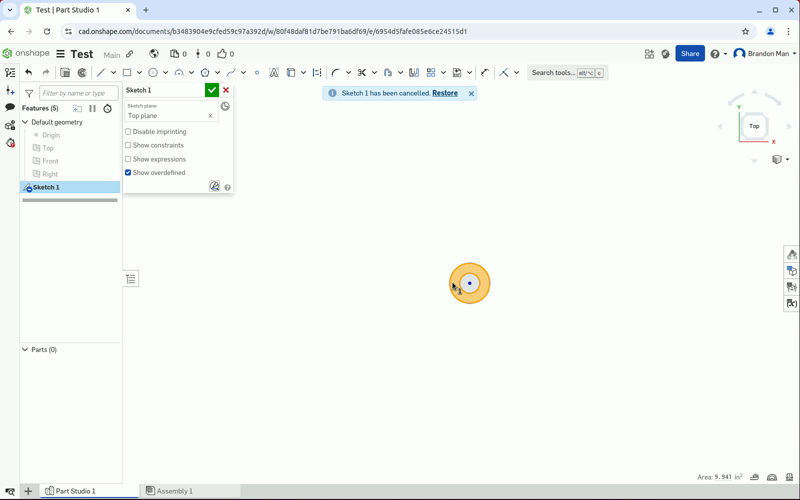
scroll(-6)
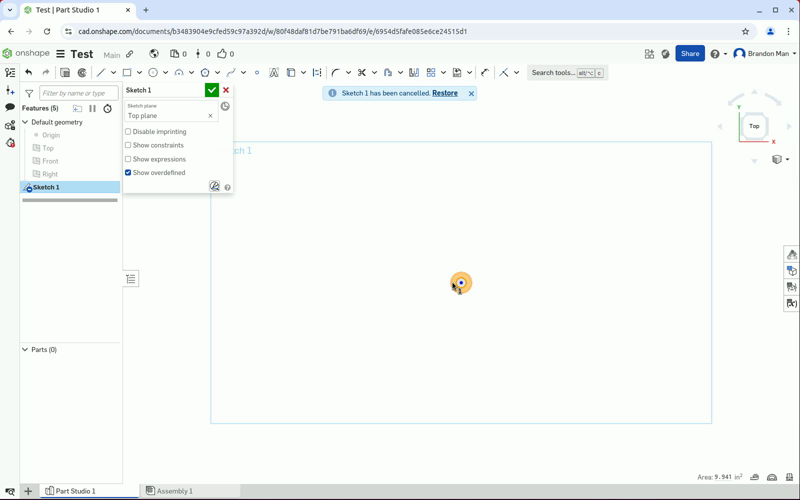
mouse_move(73, 352)
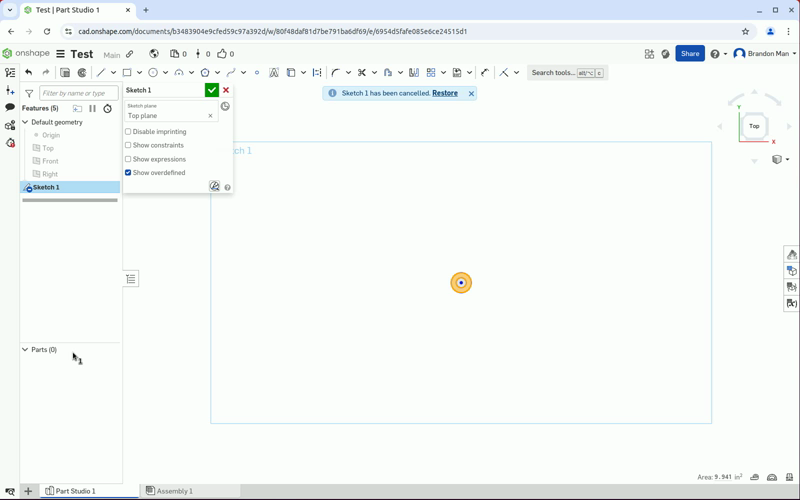
key(shift+y)
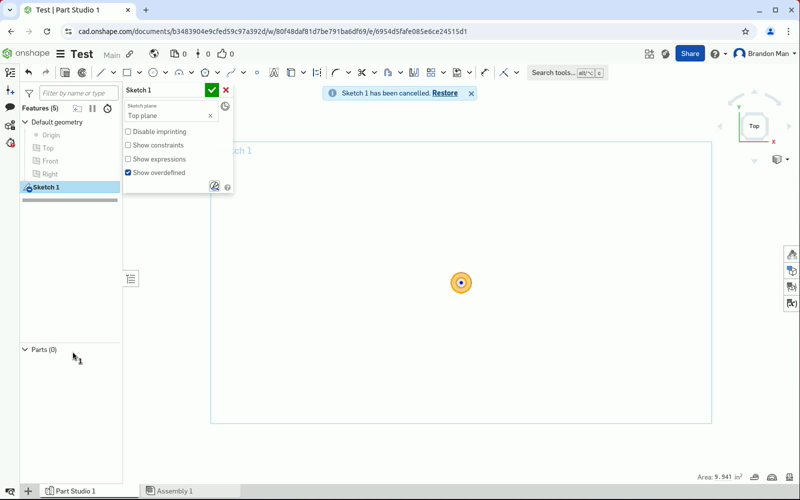
key(shift+e)
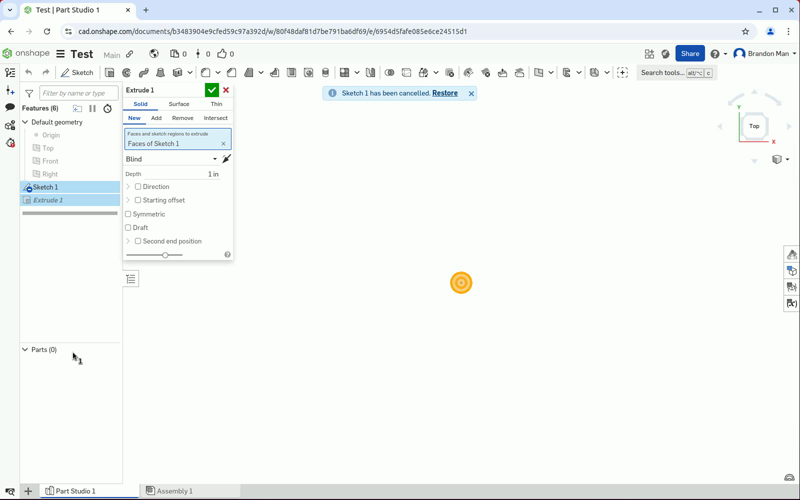
mouse_move(143, 106)
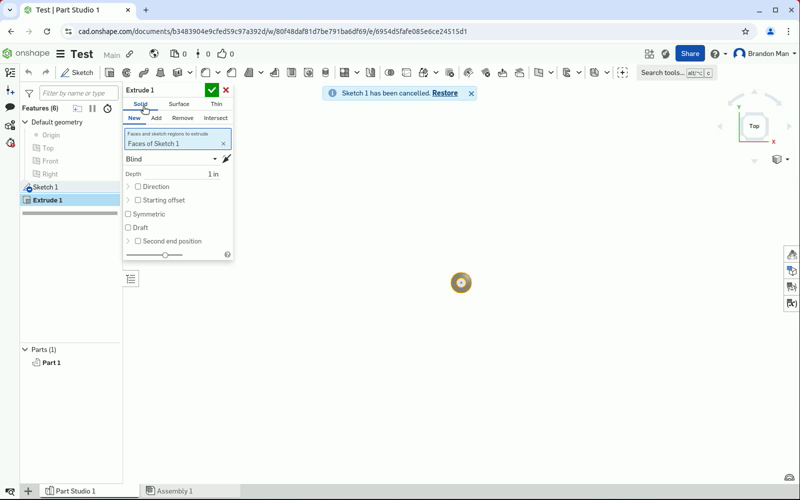
click(143, 106)
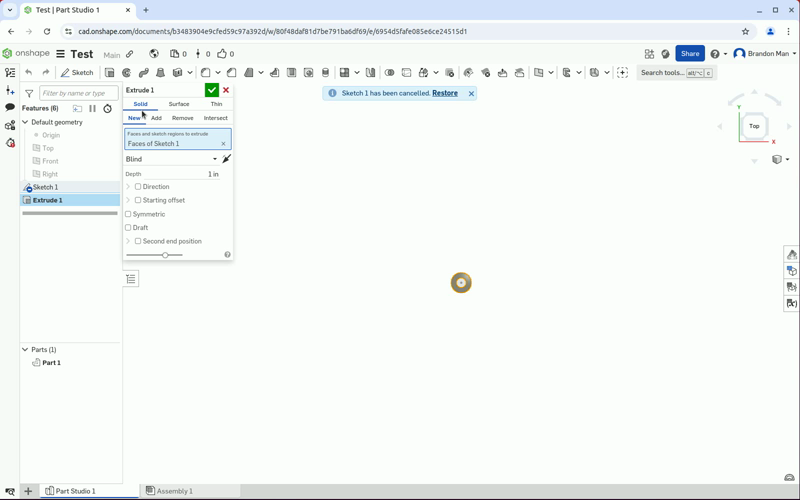
mouse_move(137, 120)
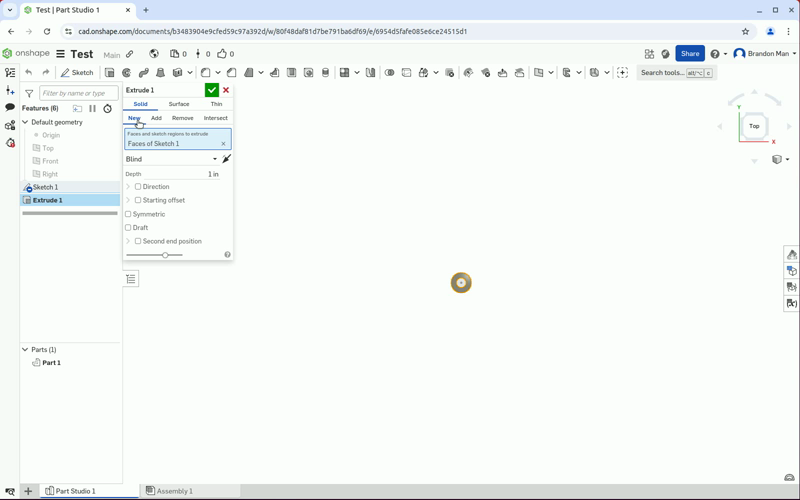
click(137, 120)
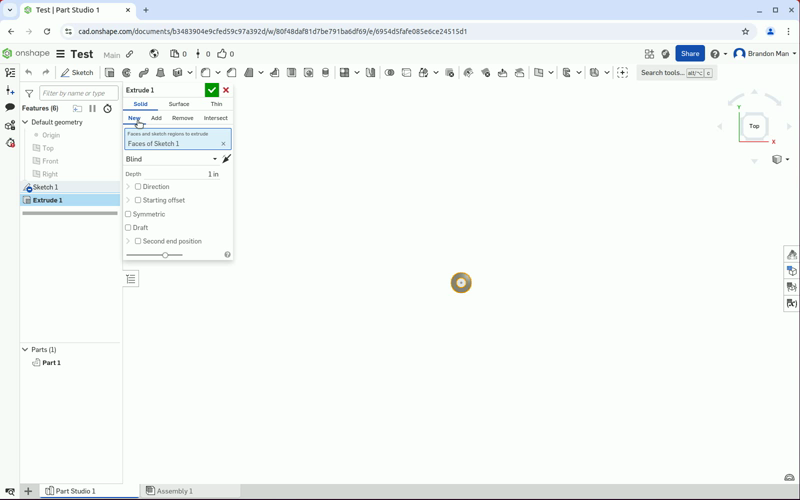
key(tab, 4)
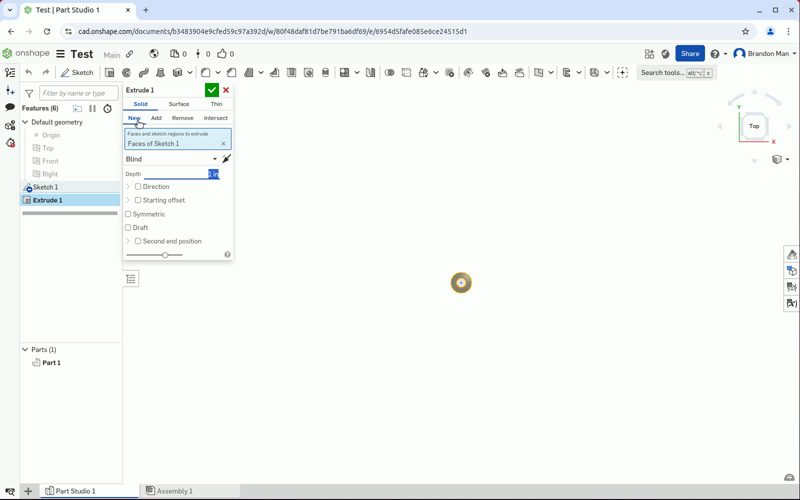
text(0.722)
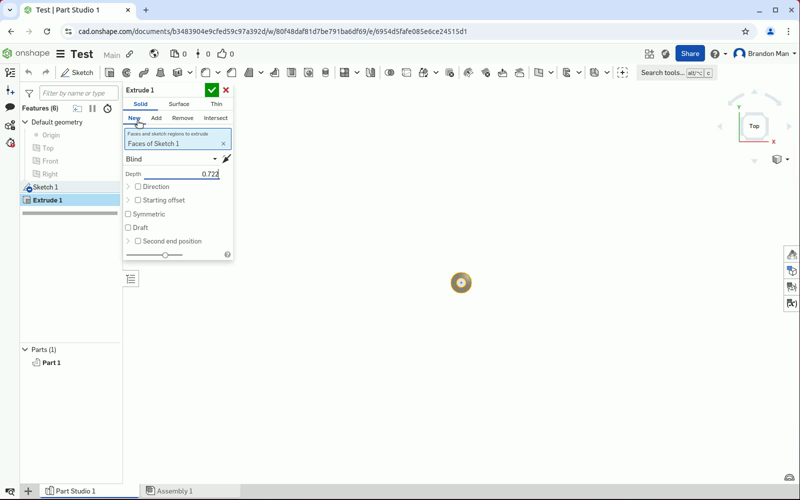
key(enter)
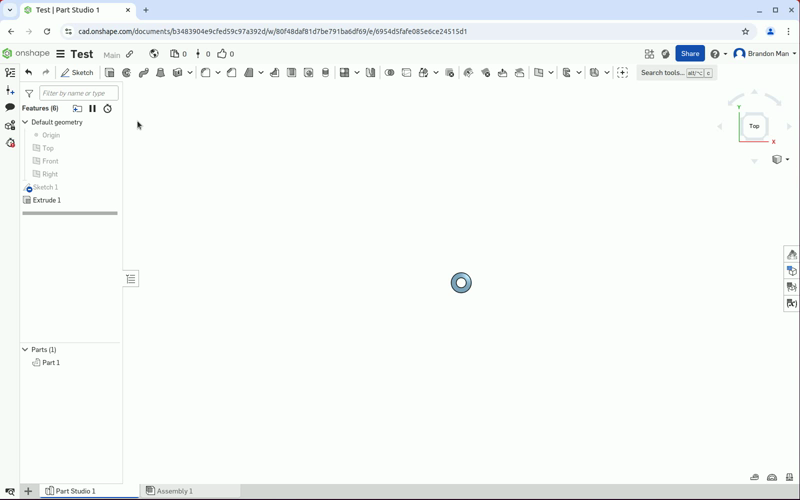
key(shift+h)
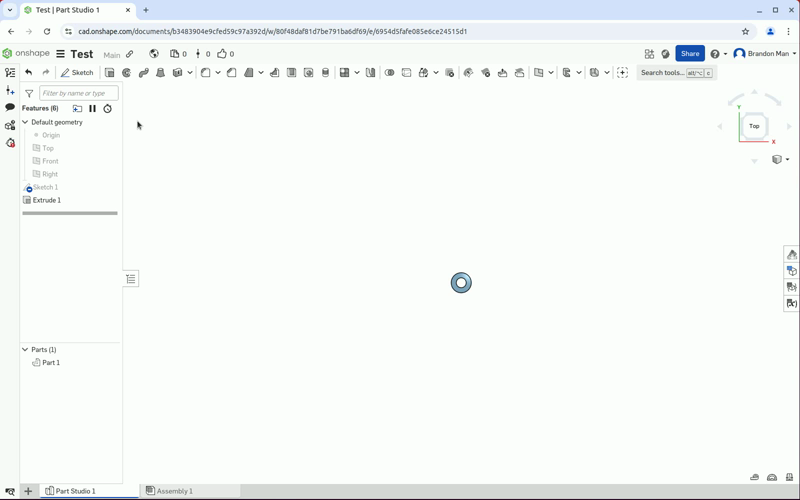
key(shift+h)
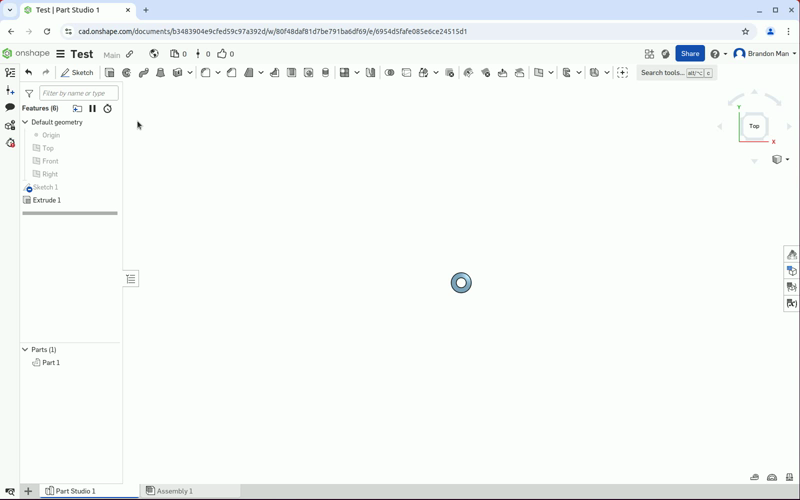
mouse_move(73, 189)
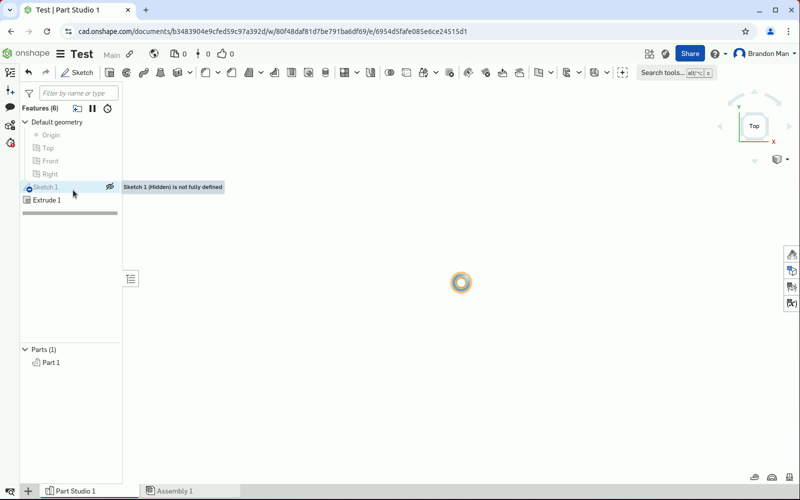
click(73, 189)
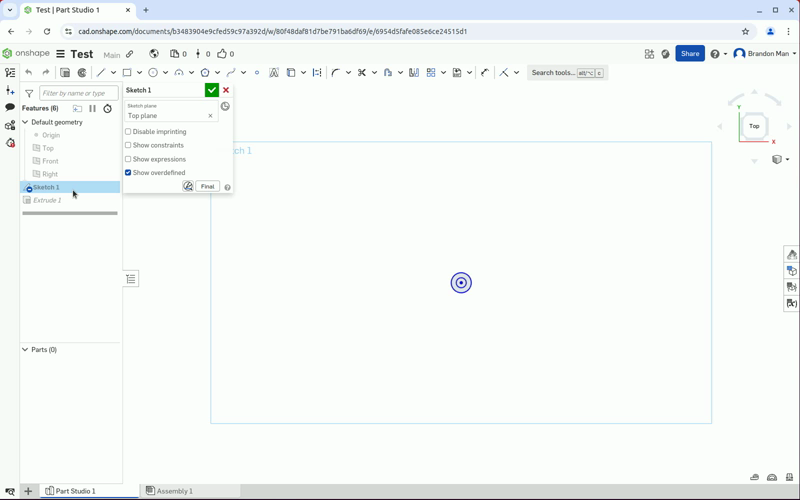
mouse_move(229, 92)
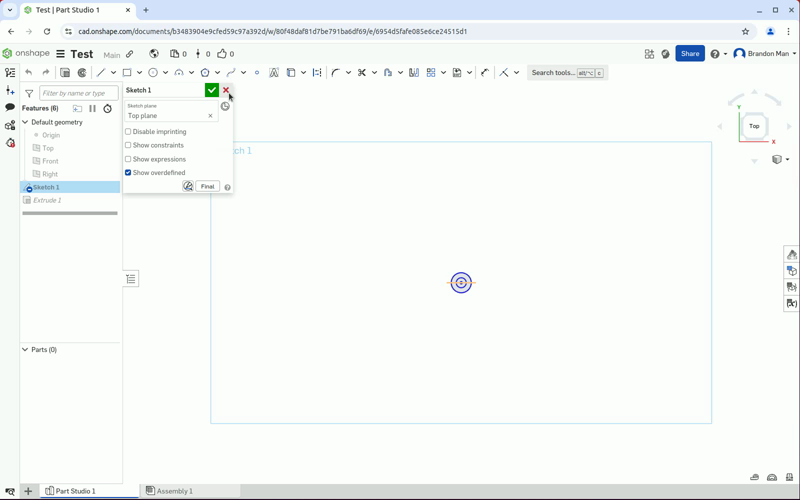
click(229, 92)
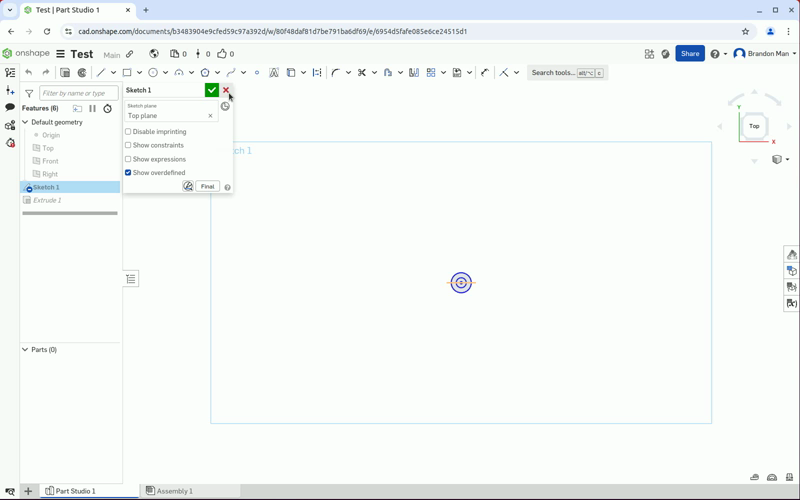
key(shift+s)
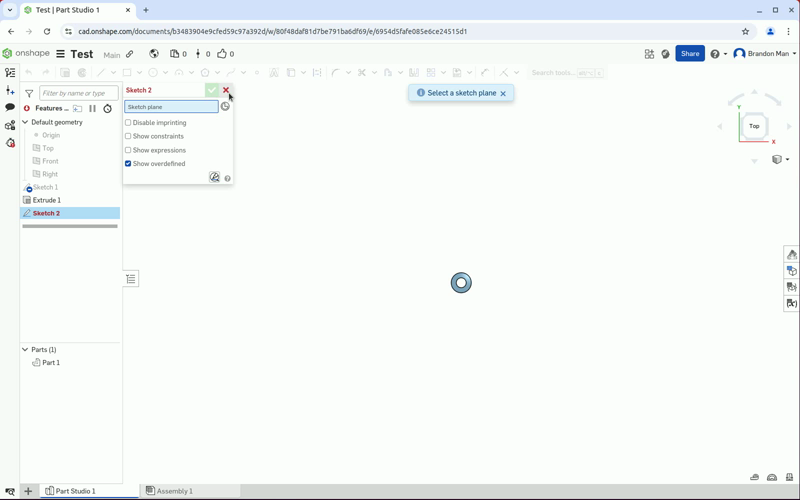
mouse_move(73, 150)
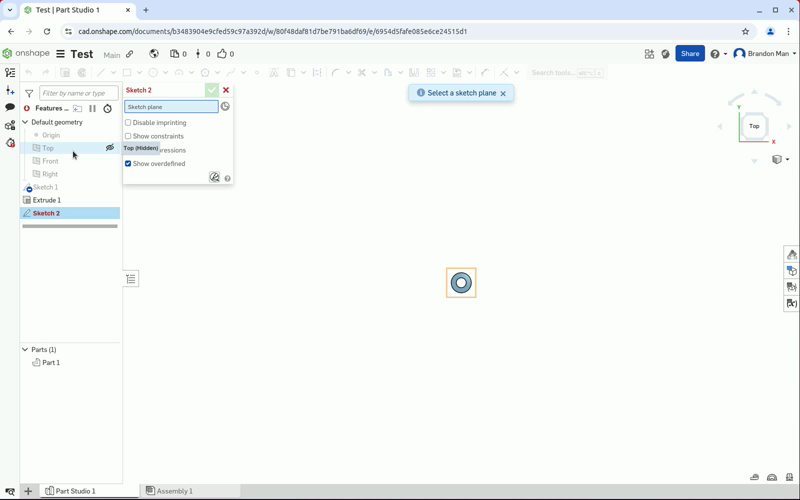
click(73, 150)
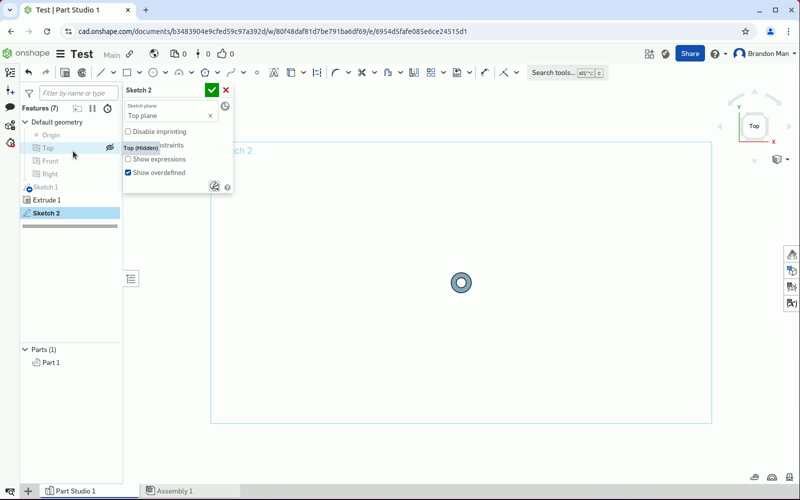
mouse_move(73, 352)
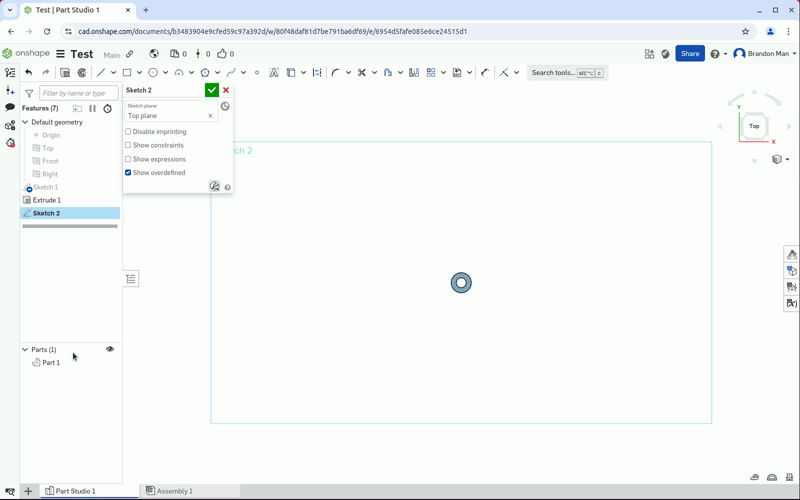
key(y)
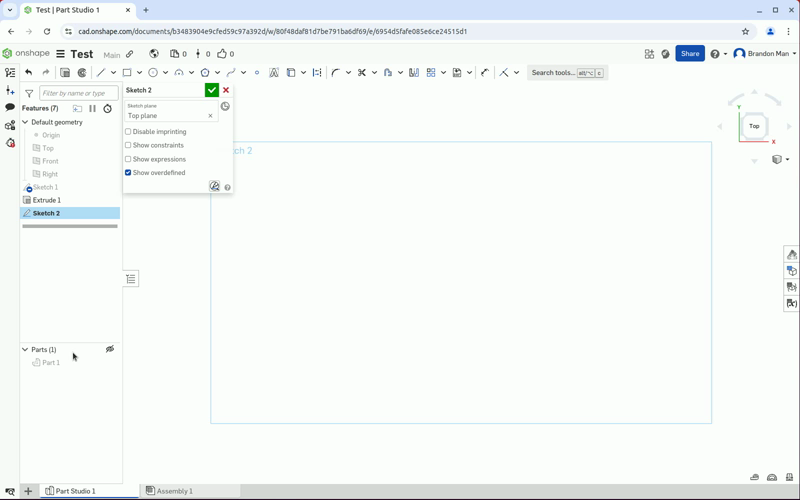
key(c)
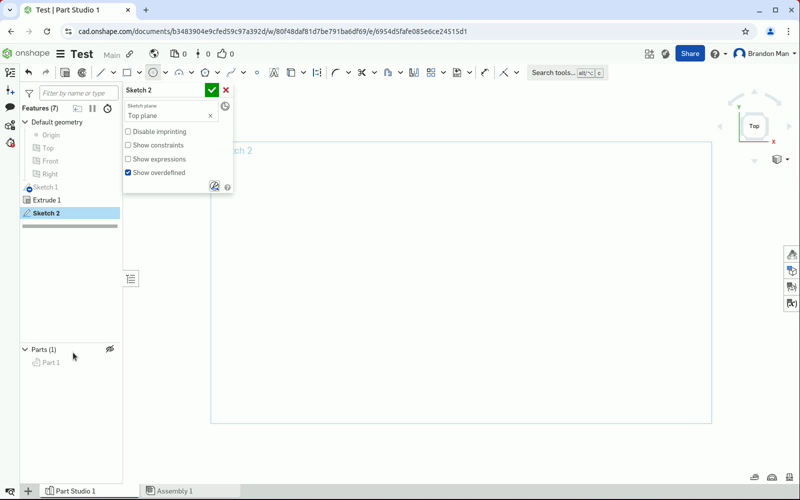
key_down(shift)
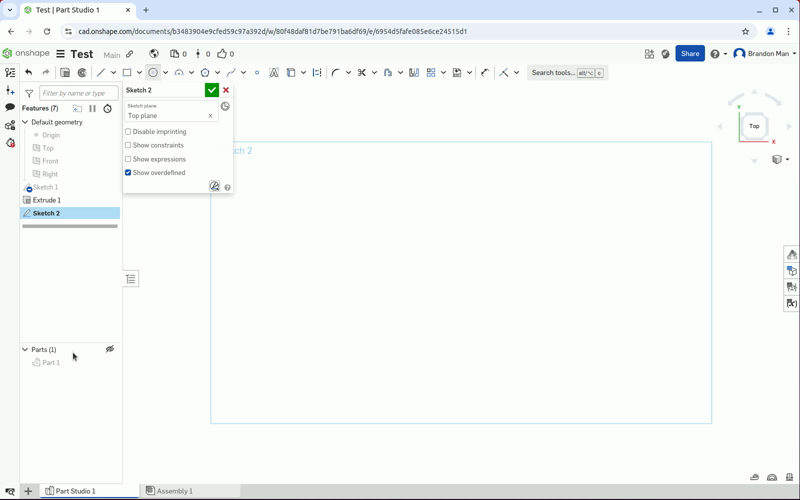
mouse_move(380, 261)
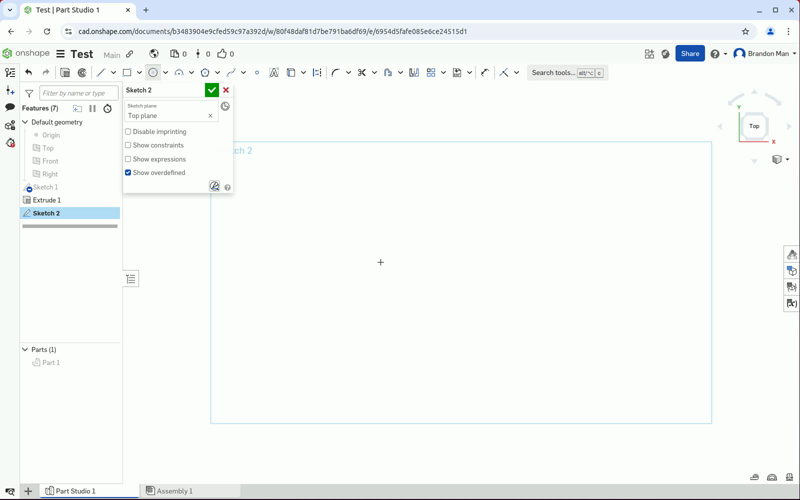
click(380, 261)
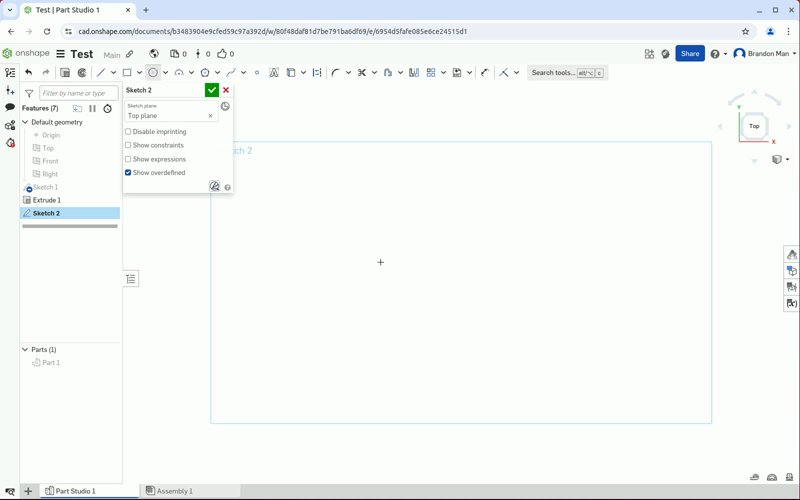
key_up(shift)
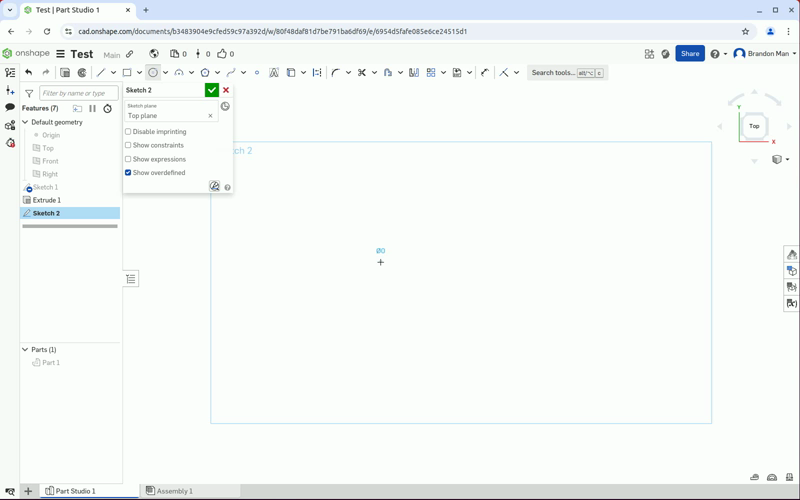
mouse_move(413, 261)
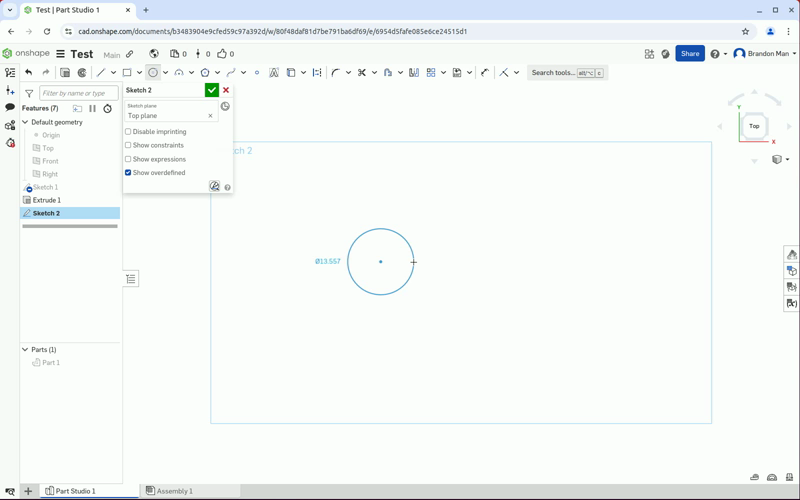
click(413, 261)
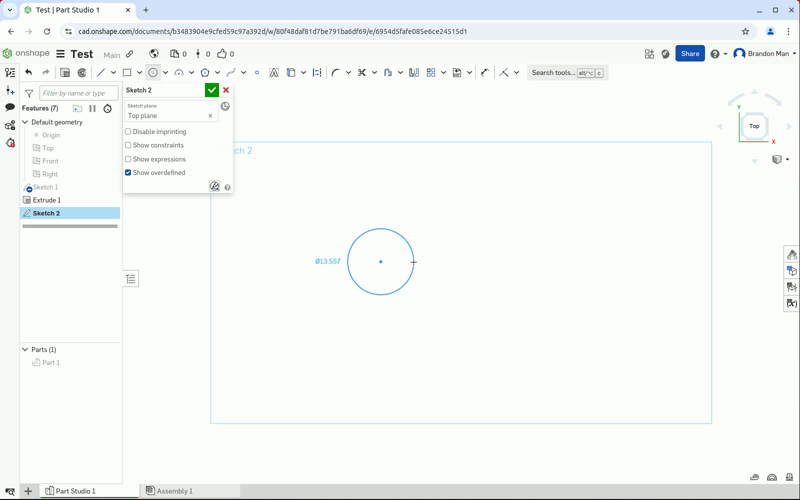
key(esc)
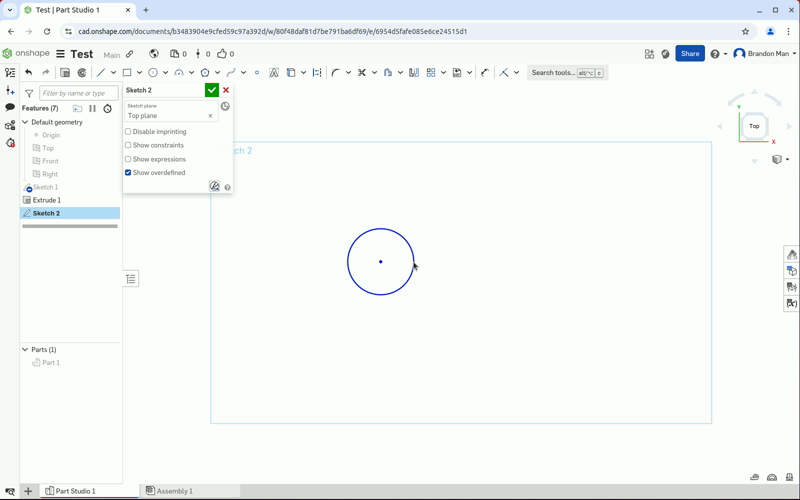
key(c)
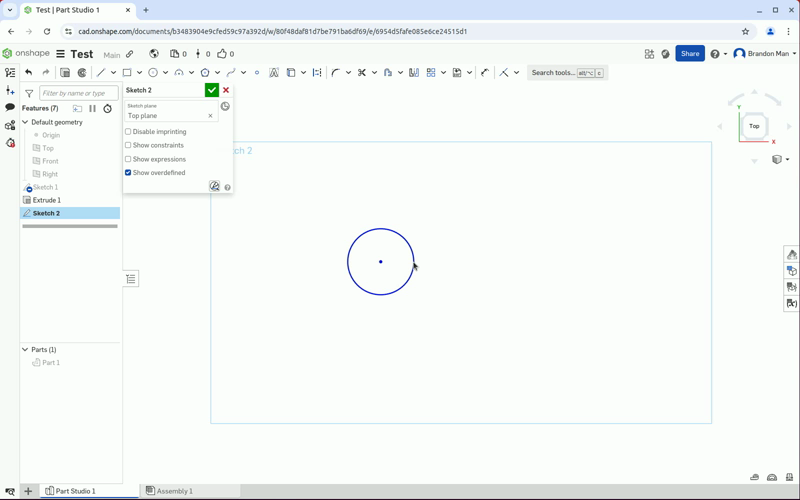
key_down(shift)
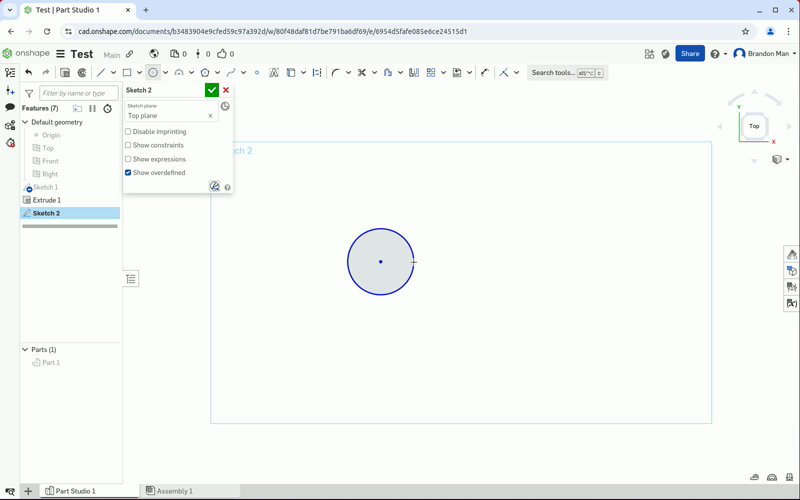
mouse_move(380, 261)
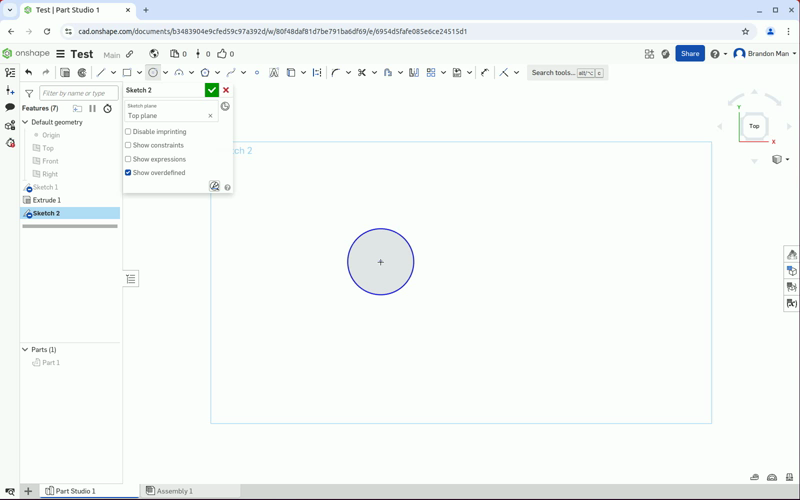
click(380, 261)
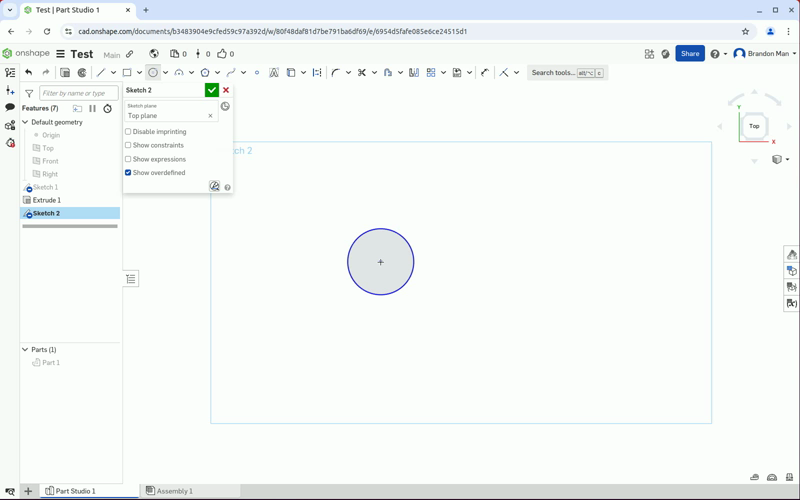
key_up(shift)
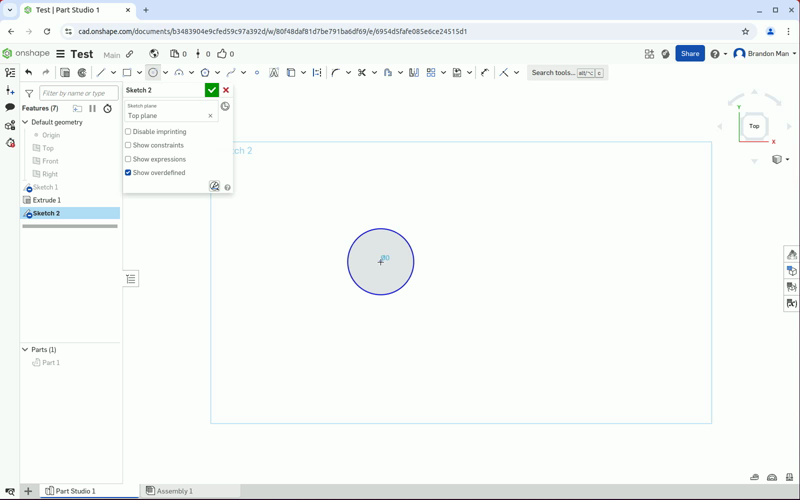
mouse_move(385, 261)
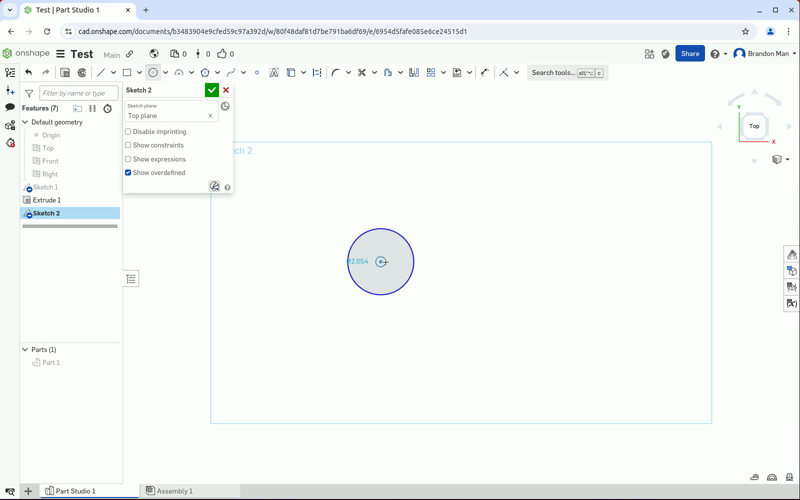
click(385, 261)
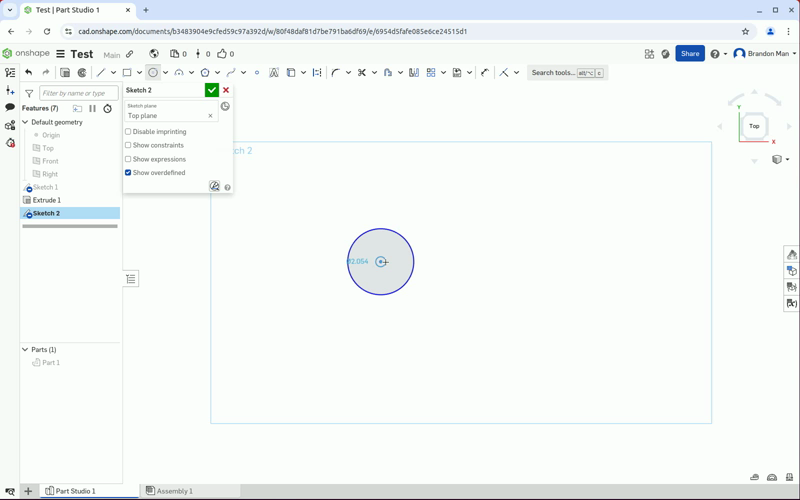
key(esc)
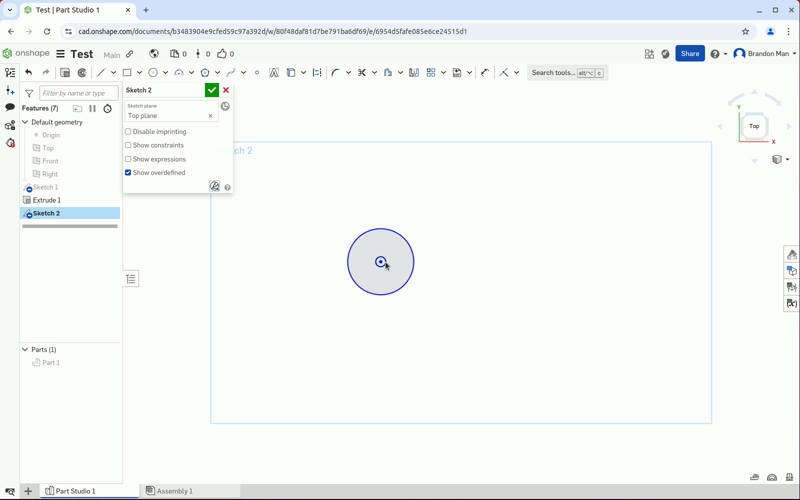
mouse_move(396, 259)
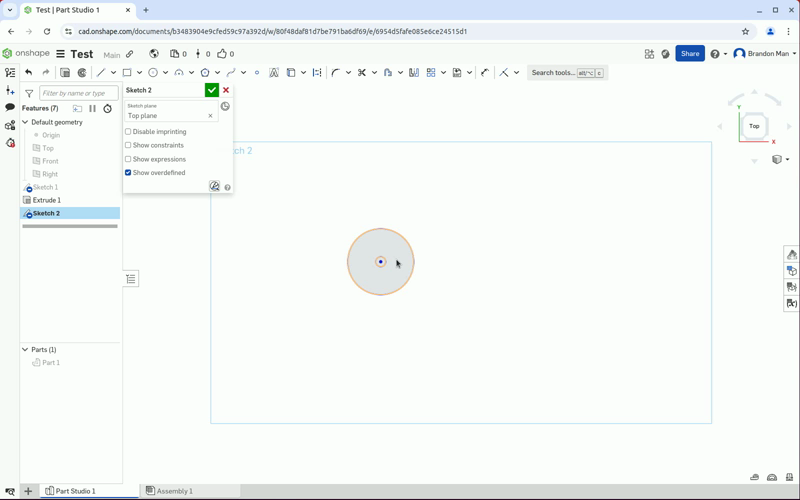
click(396, 259)
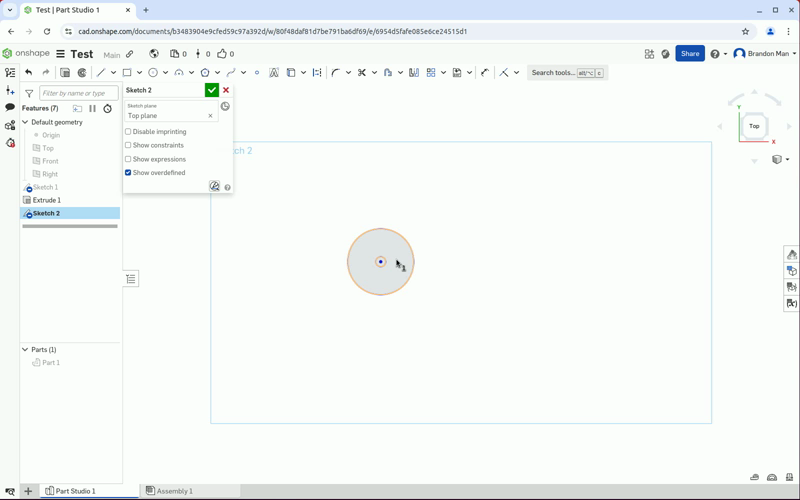
mouse_move(73, 352)
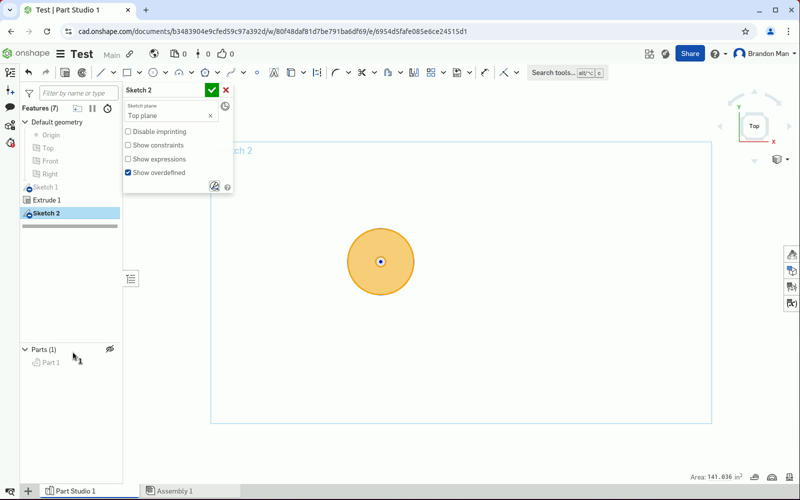
key(shift+y)
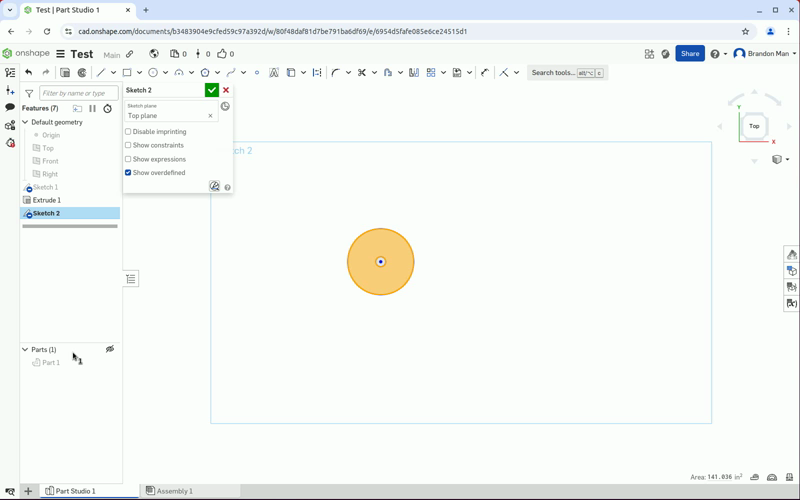
key(shift+e)
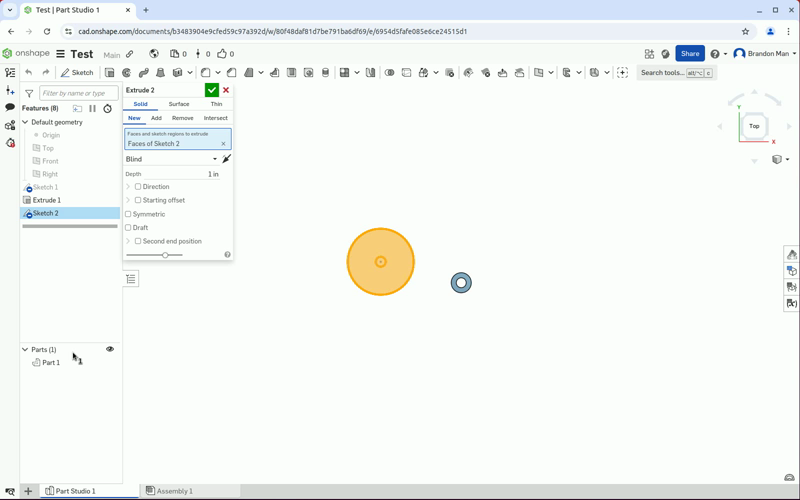
mouse_move(143, 106)
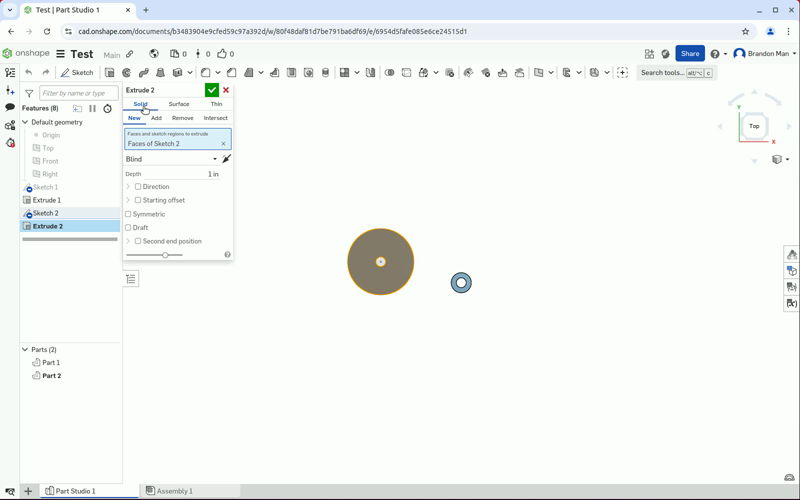
click(143, 106)
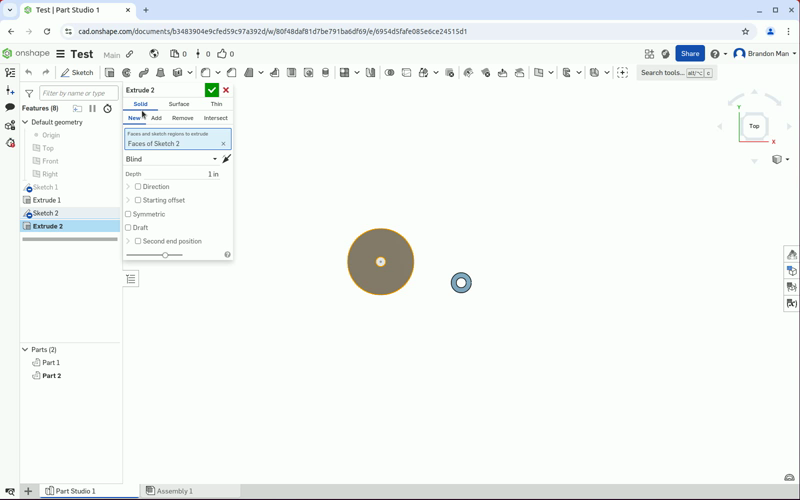
mouse_move(137, 120)
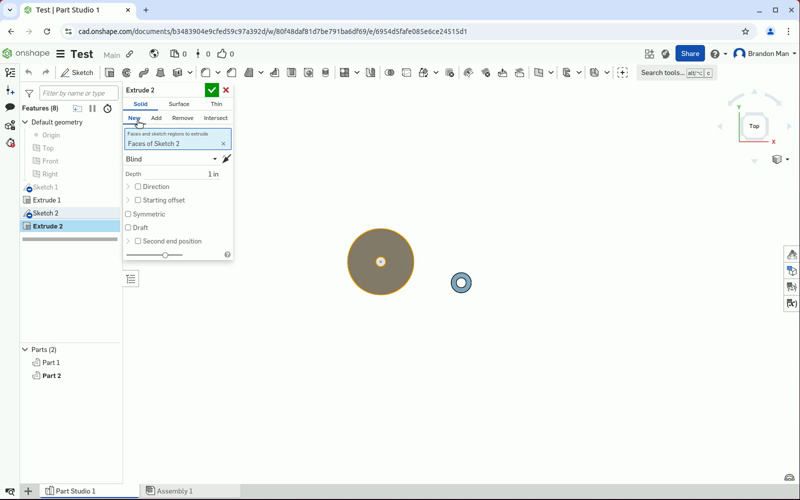
click(137, 120)
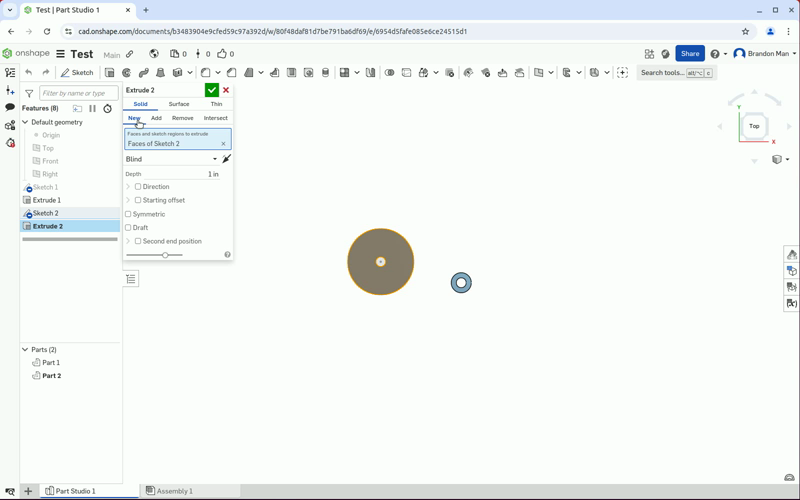
key(tab, 4)
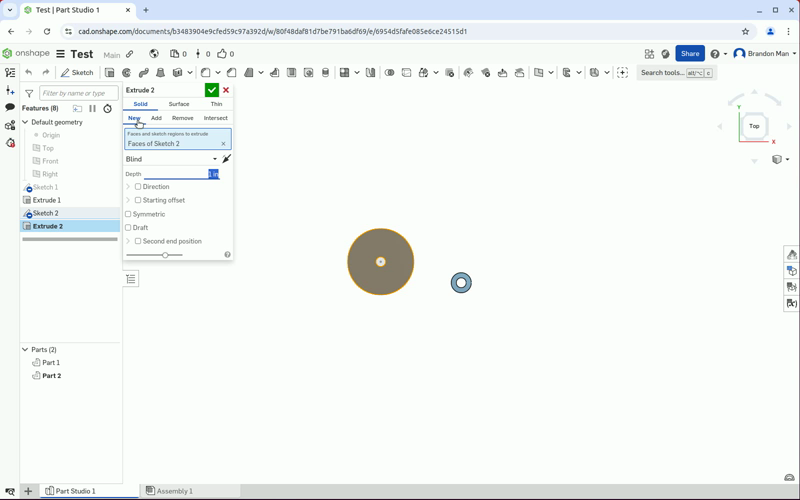
text(0.481)
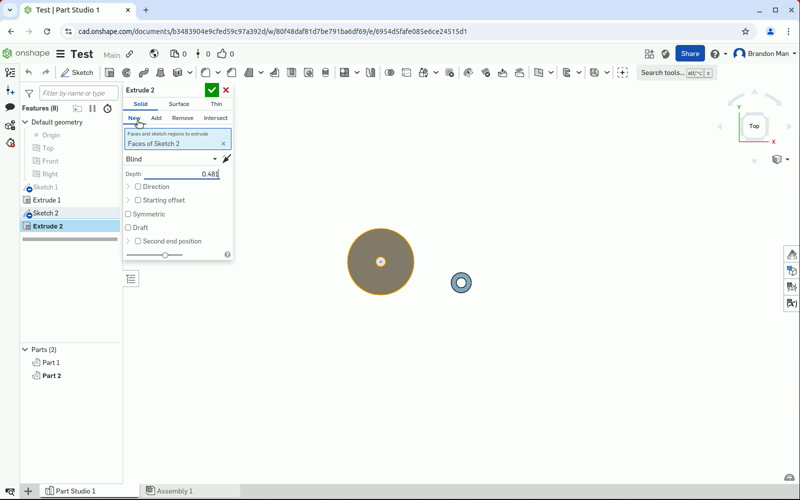
key(enter)
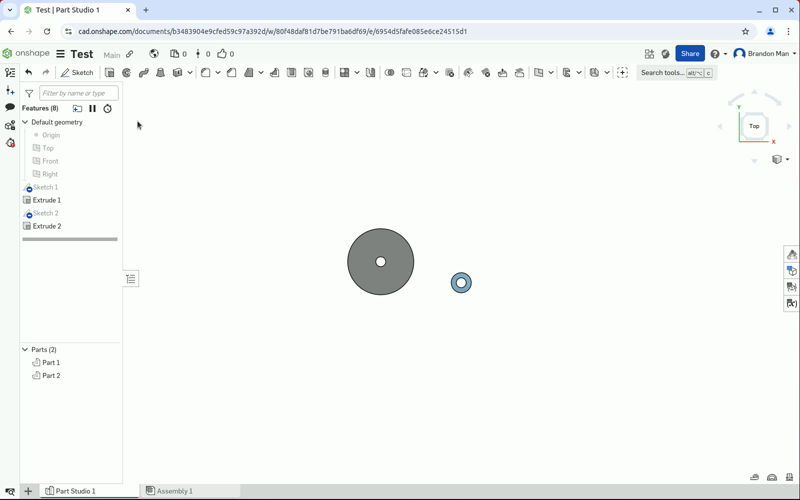
key(shift+h)
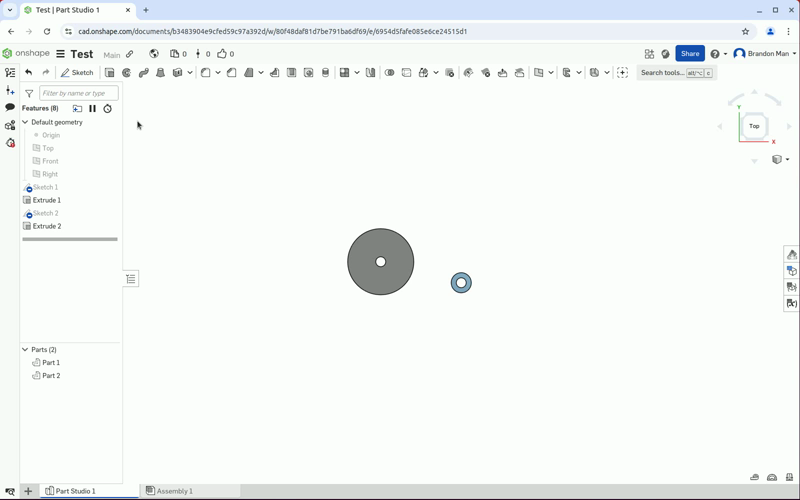
key(shift+h)
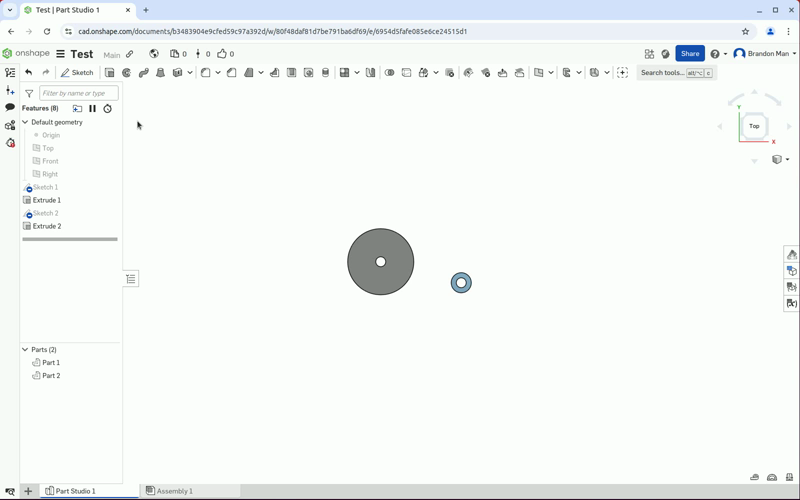
mouse_move(73, 189)
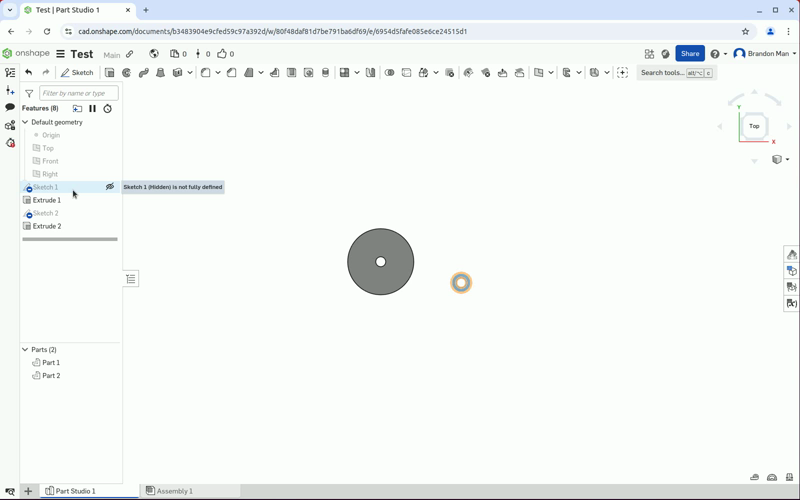
click(73, 189)
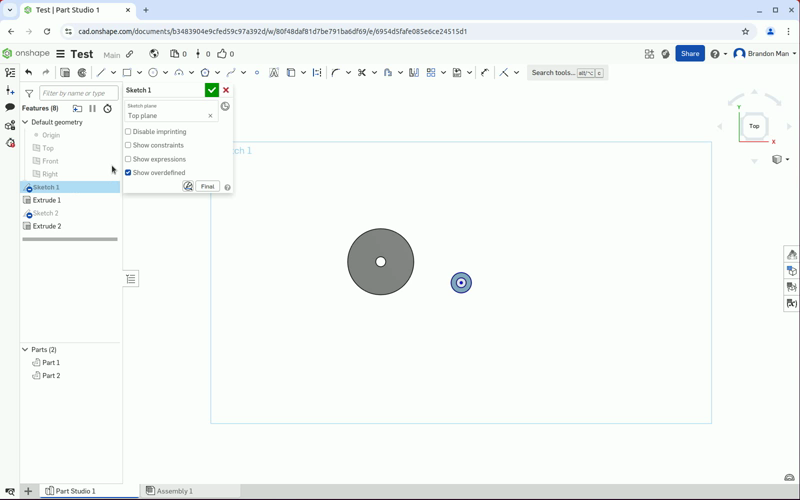
mouse_move(229, 92)
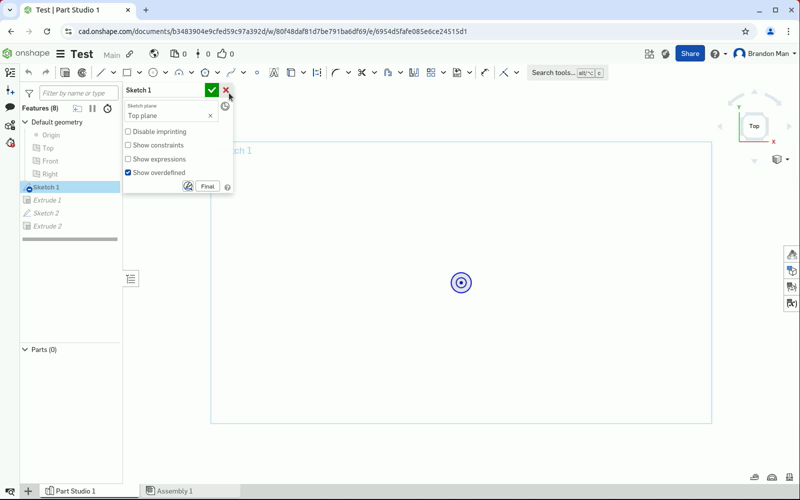
click(229, 92)
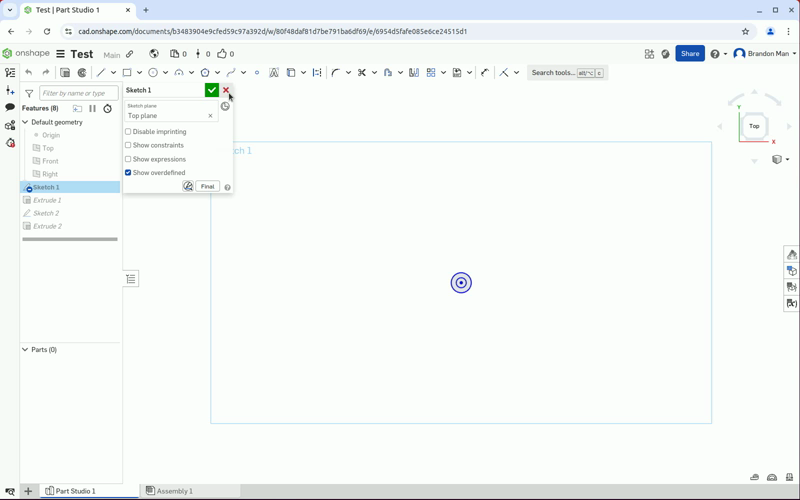
key(shift+s)
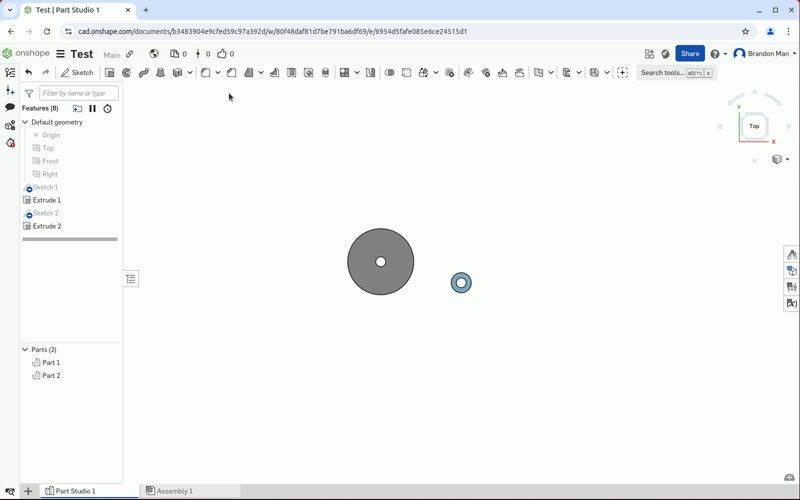
mouse_move(73, 150)
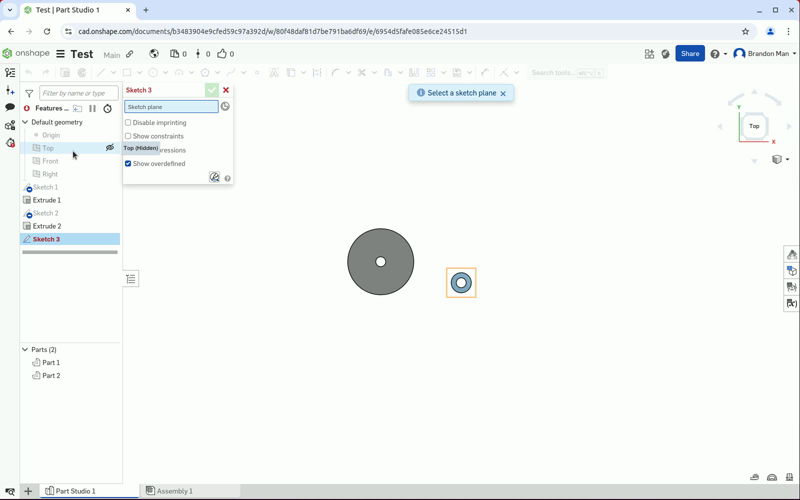
click(73, 150)
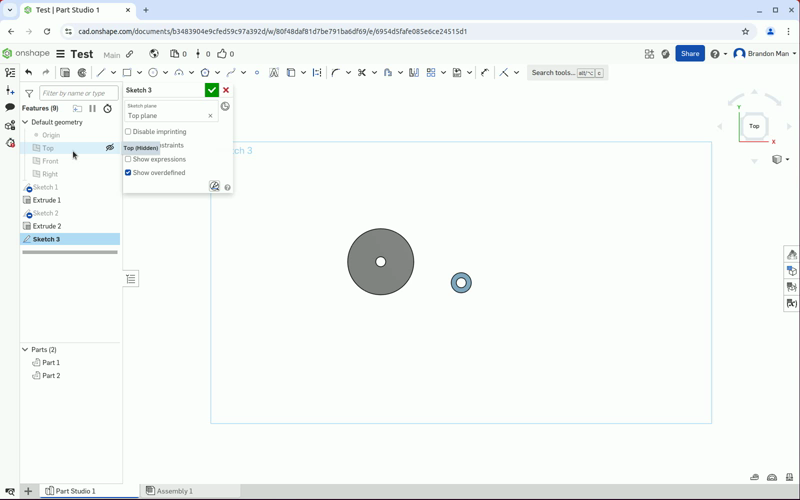
mouse_move(73, 352)
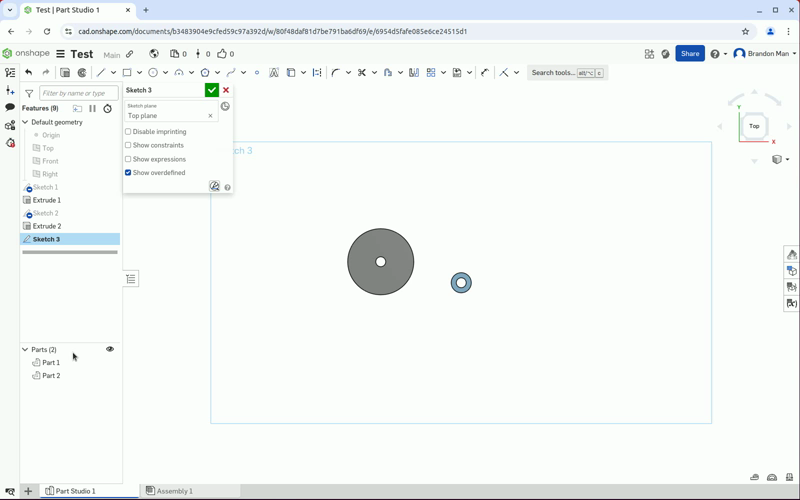
key(y)
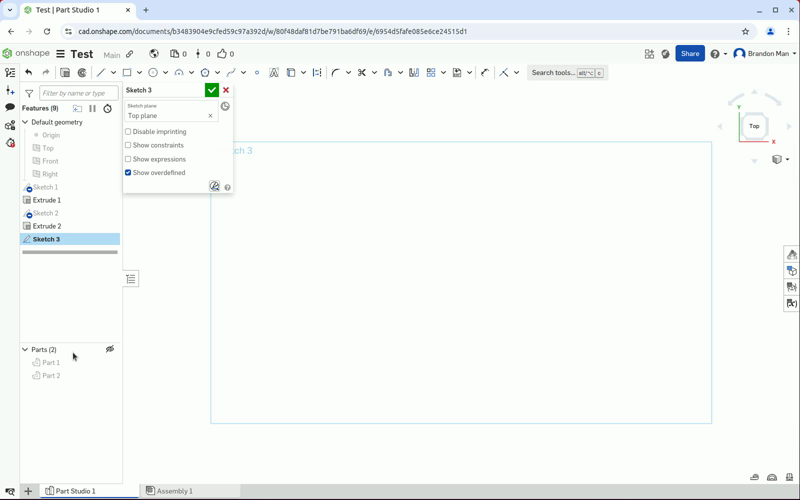
key(c)
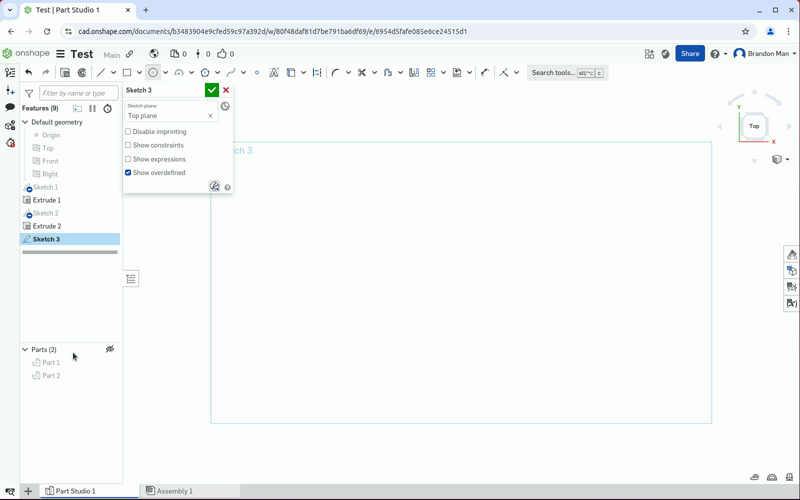
key_down(shift)
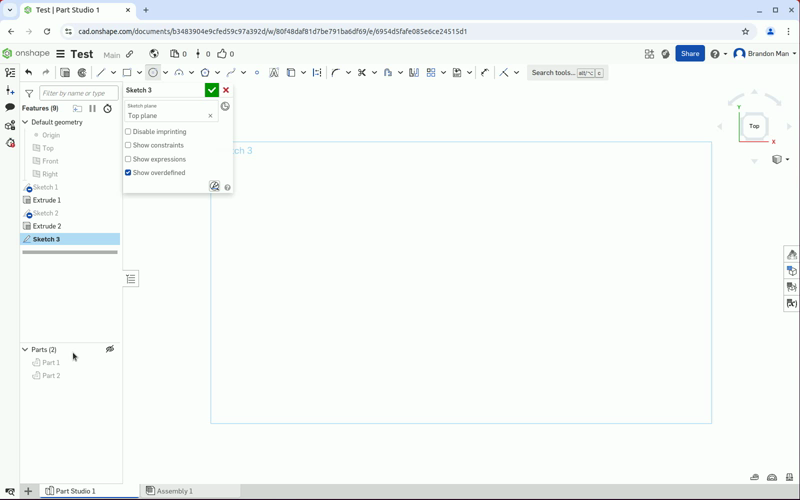
mouse_move(461, 282)
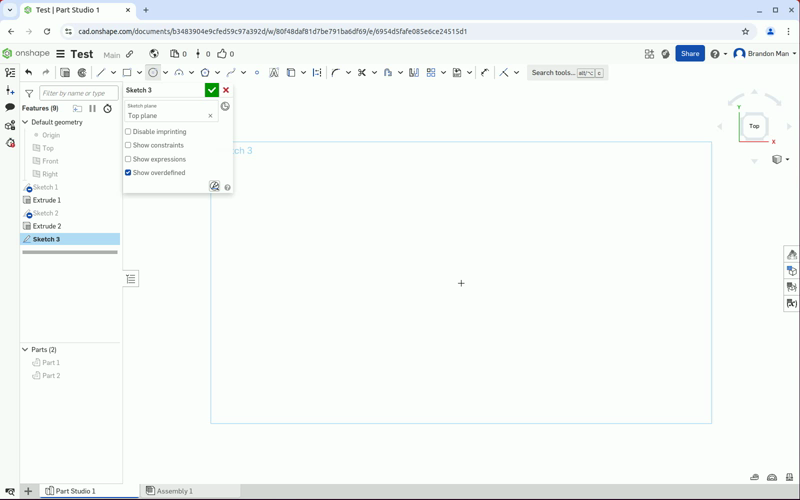
click(461, 282)
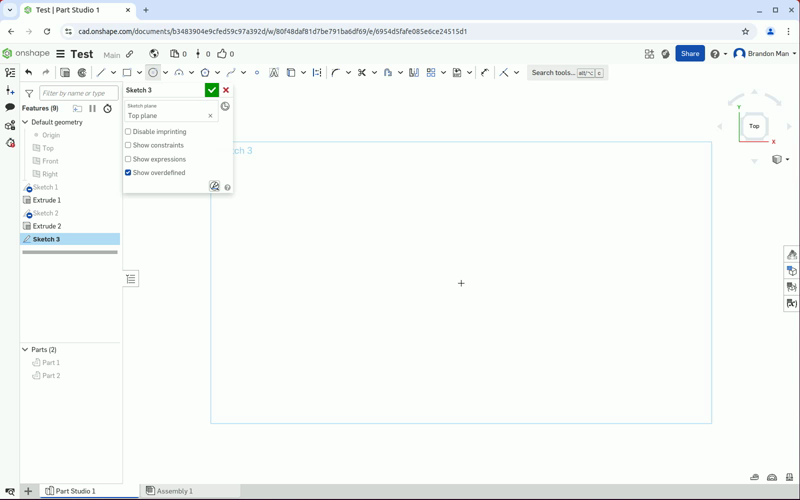
key_up(shift)
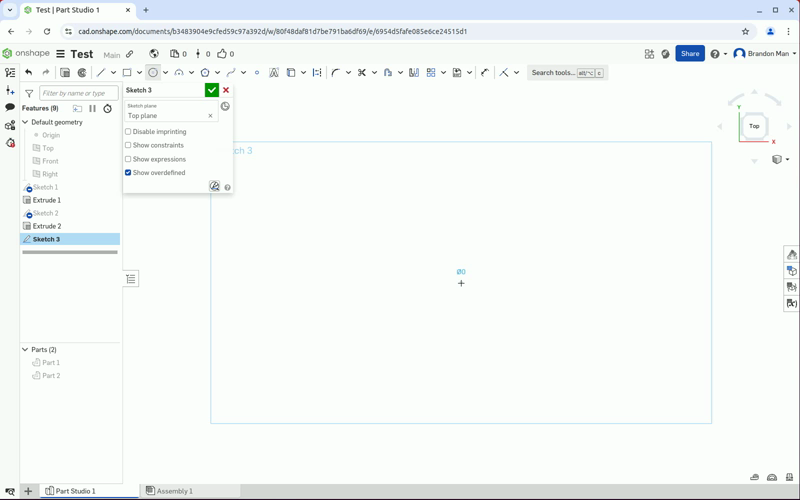
mouse_move(466, 282)
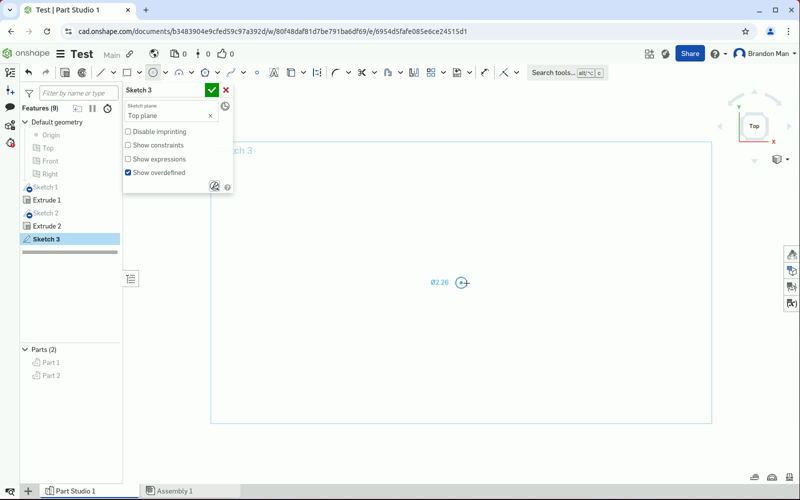
click(466, 282)
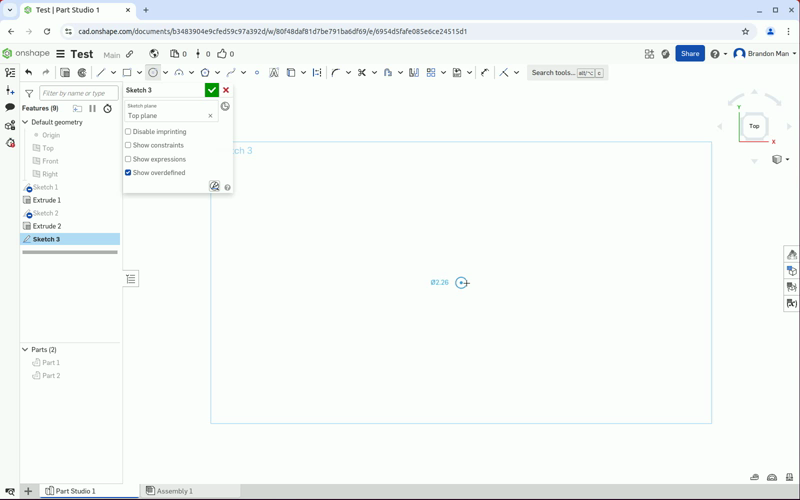
key(esc)
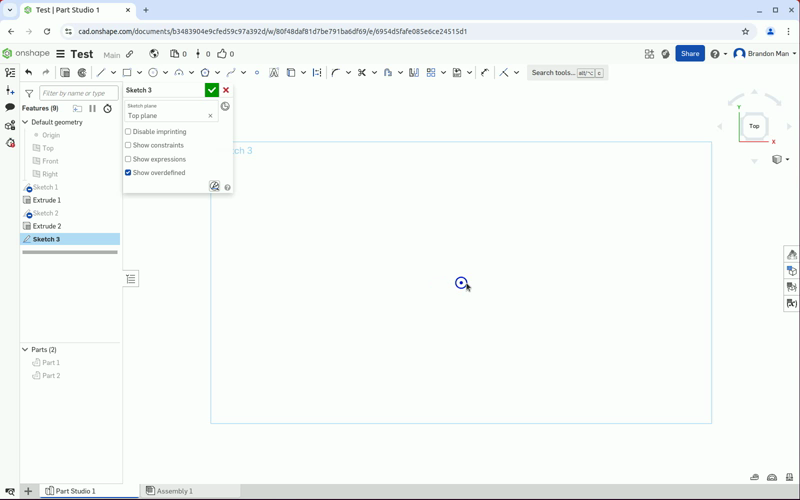
mouse_move(458, 279)
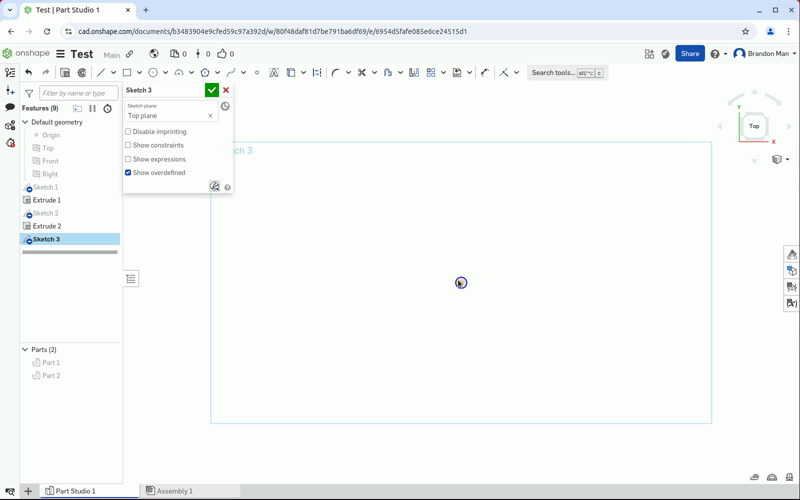
scroll(6)
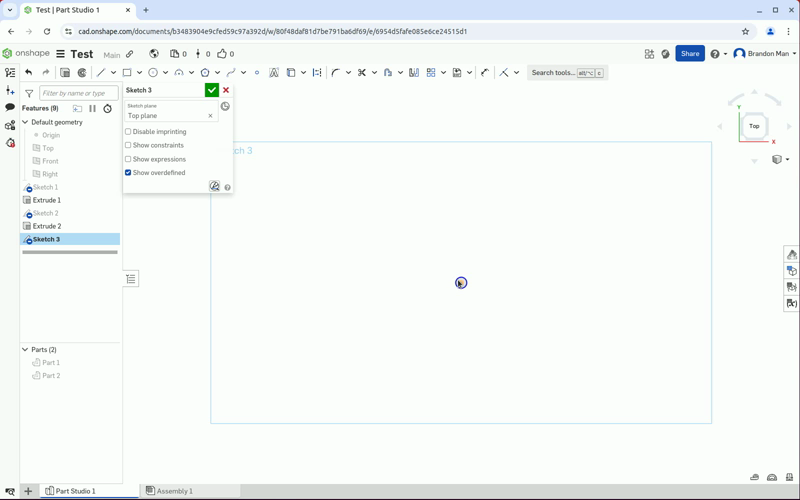
scroll(6)
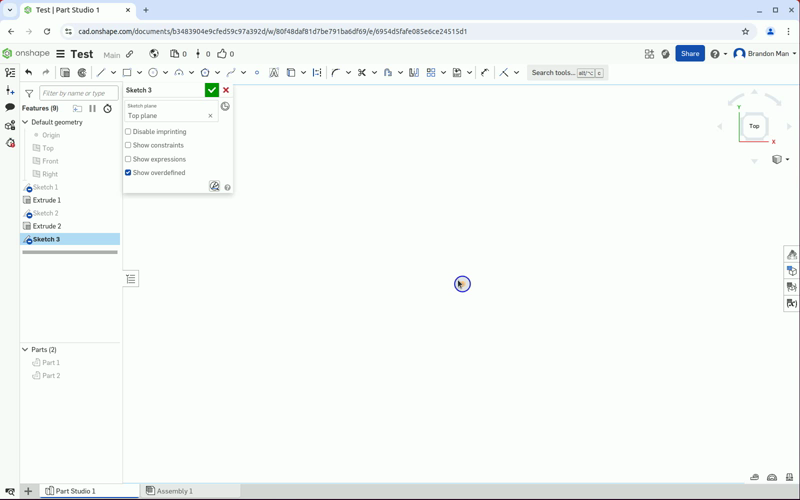
scroll(6)
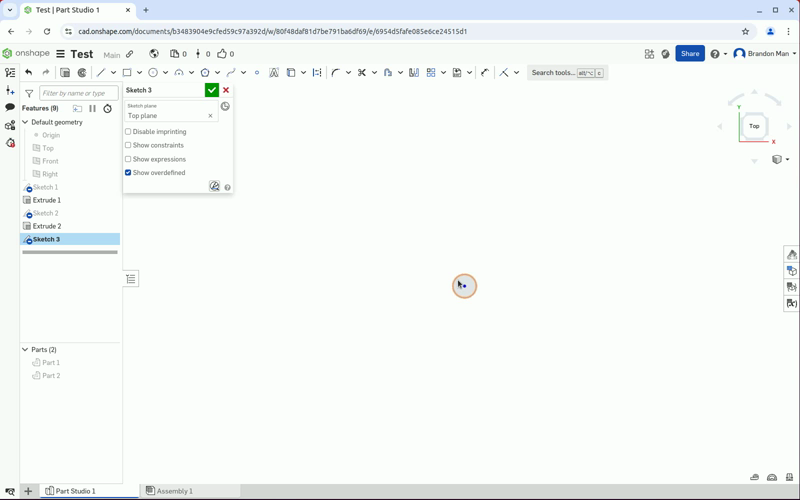
scroll(6)
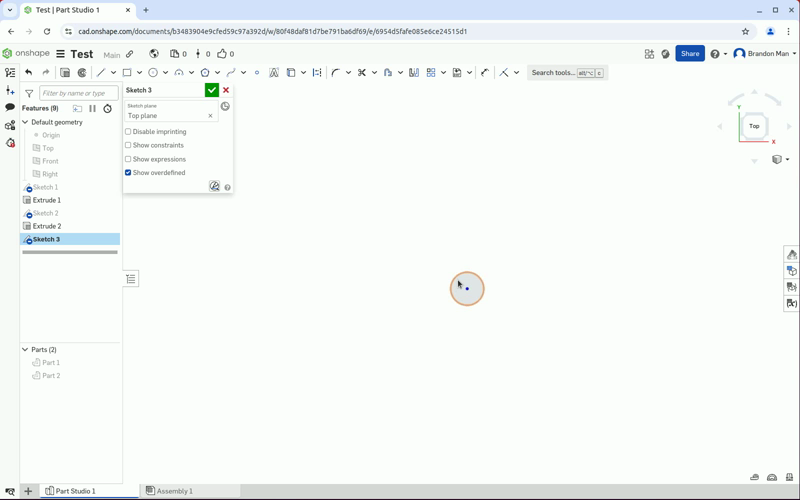
scroll(6)
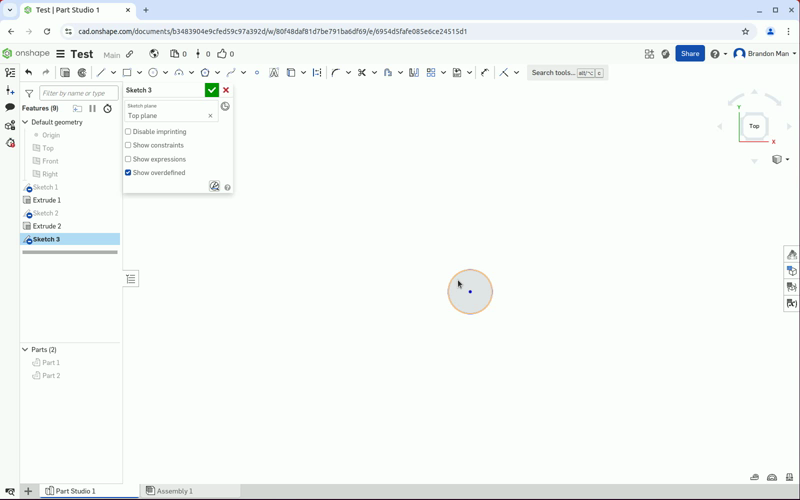
scroll(6)
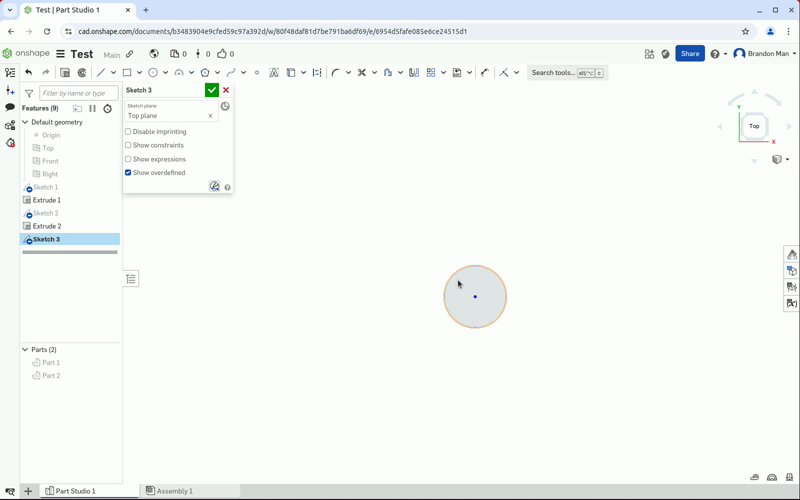
scroll(6)
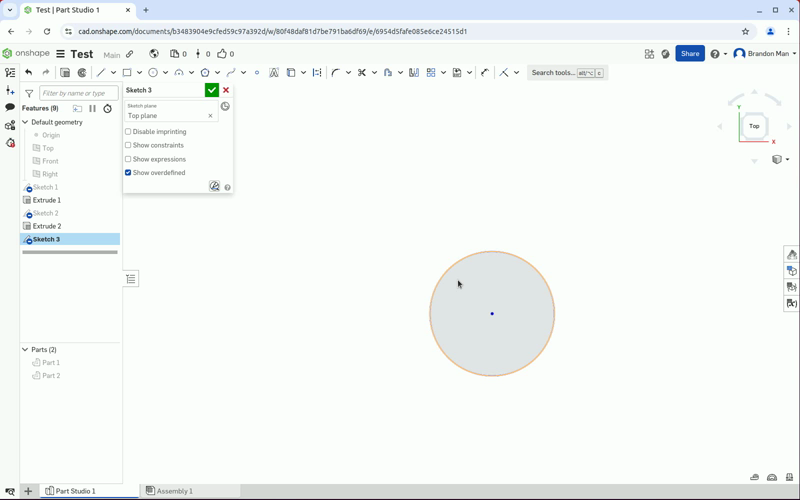
click(458, 279)
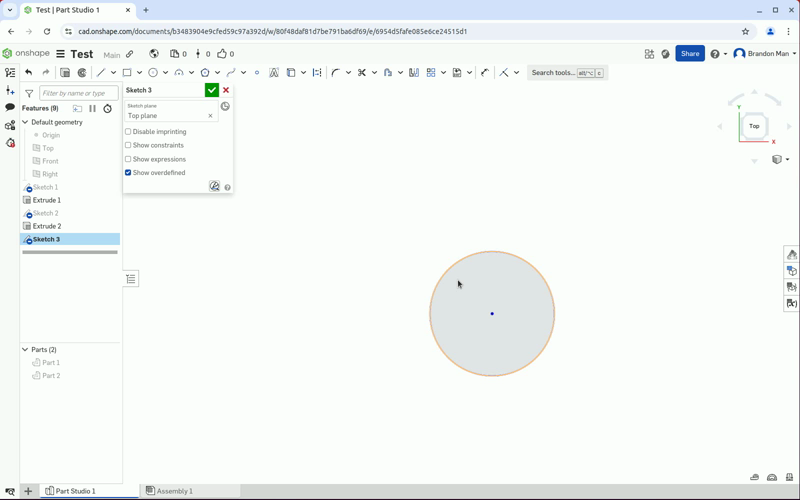
scroll(-6)
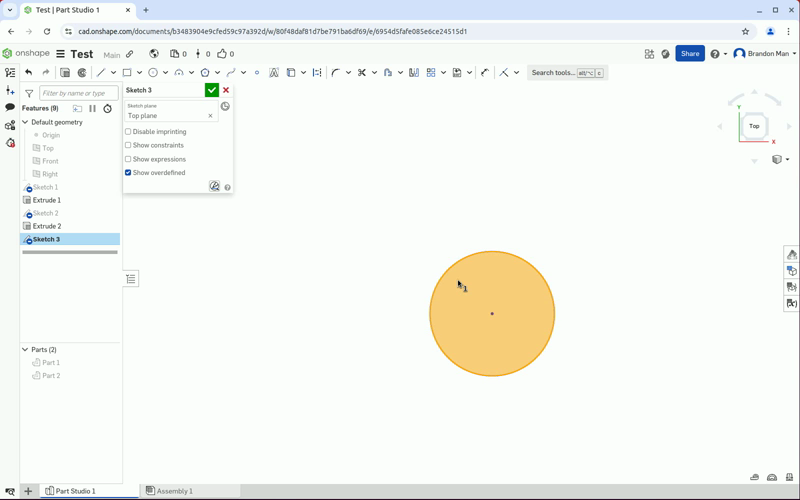
scroll(-6)
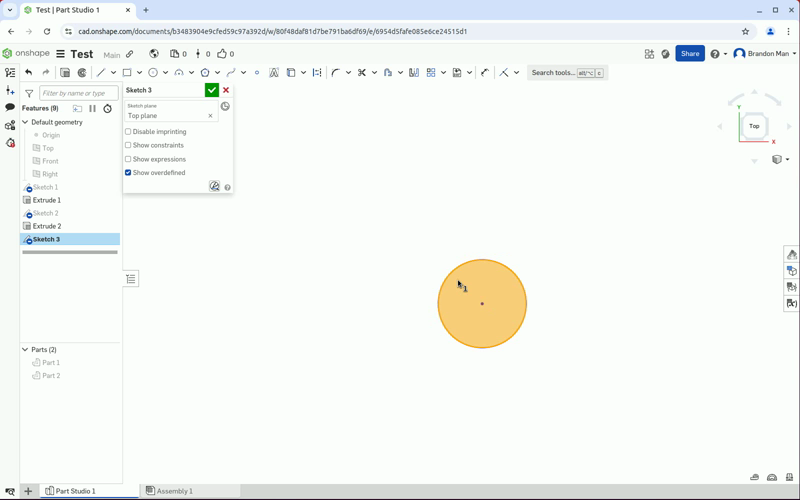
scroll(-6)
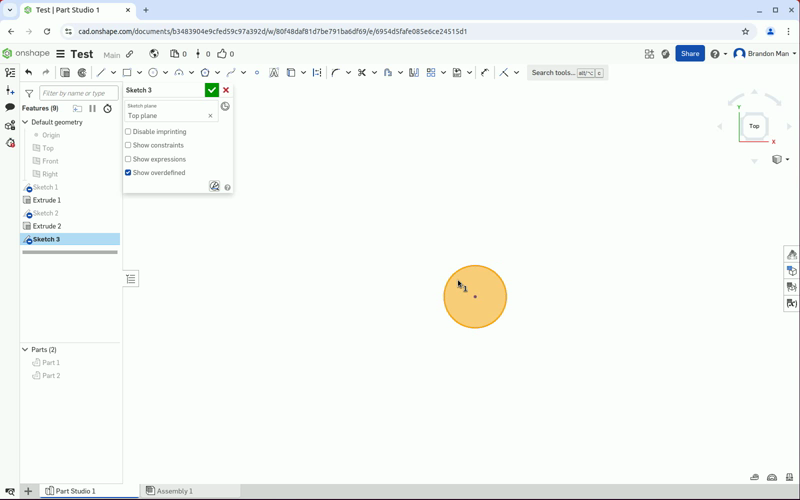
scroll(-6)
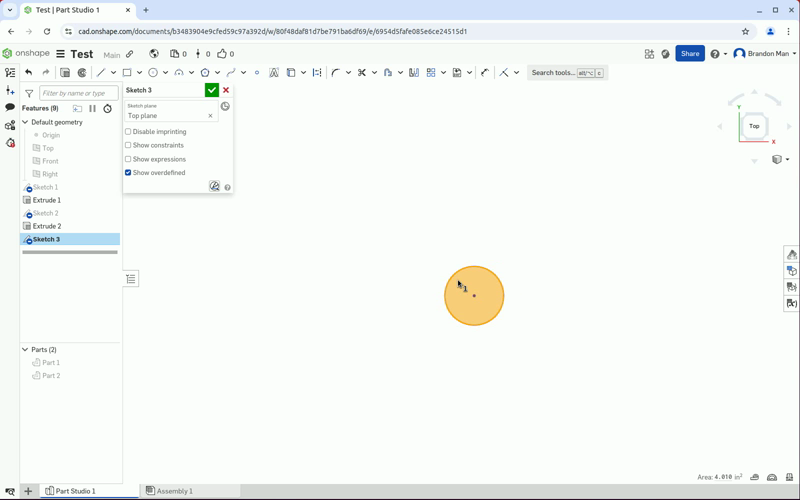
scroll(-6)
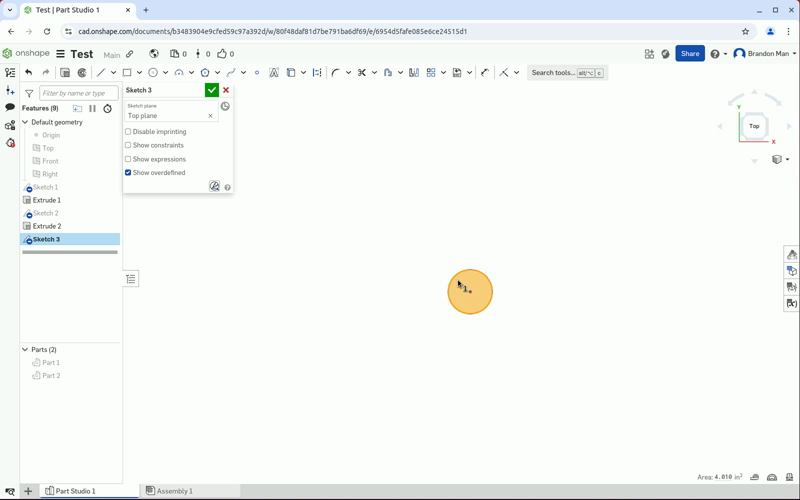
scroll(-6)
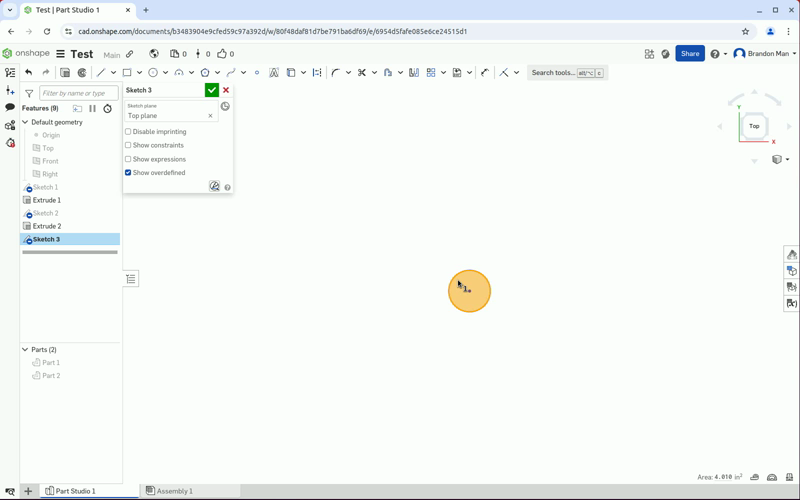
scroll(-6)
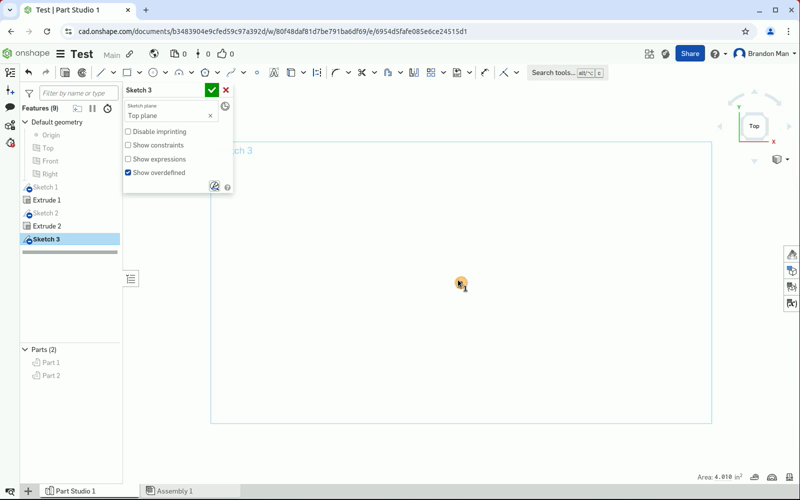
mouse_move(73, 352)
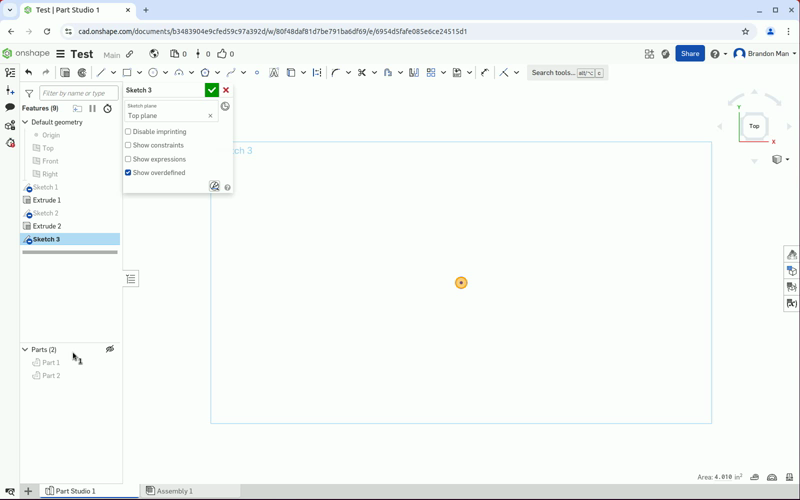
key(shift+y)
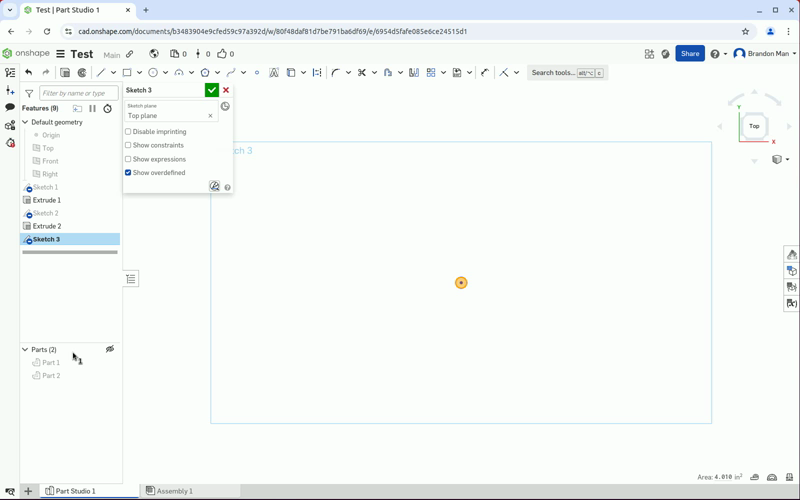
key(shift+e)
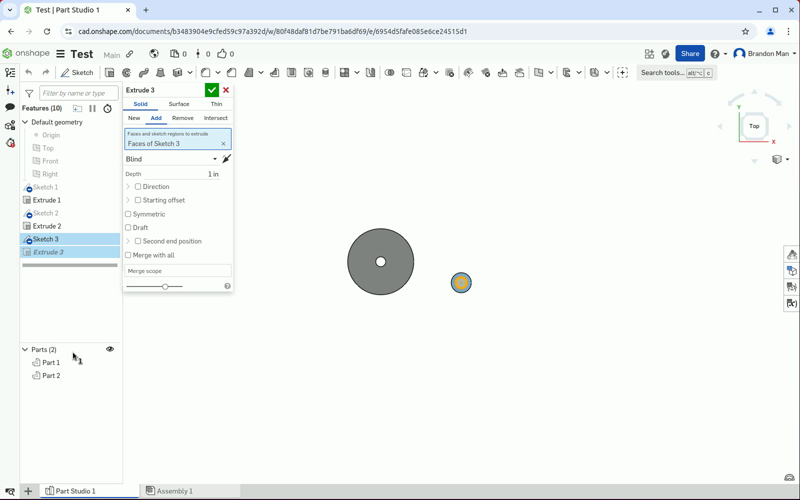
mouse_move(143, 106)
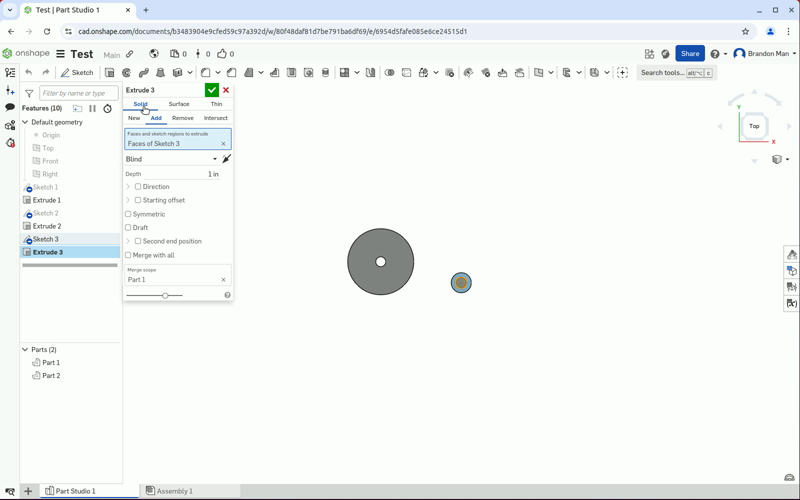
click(143, 106)
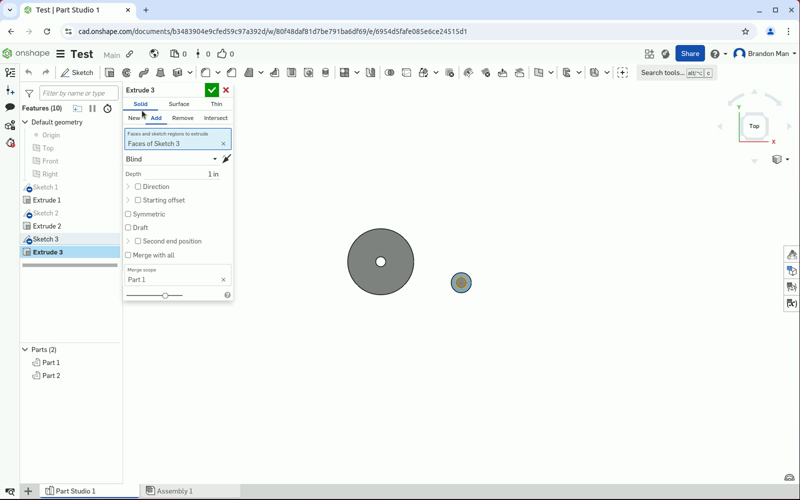
mouse_move(137, 120)
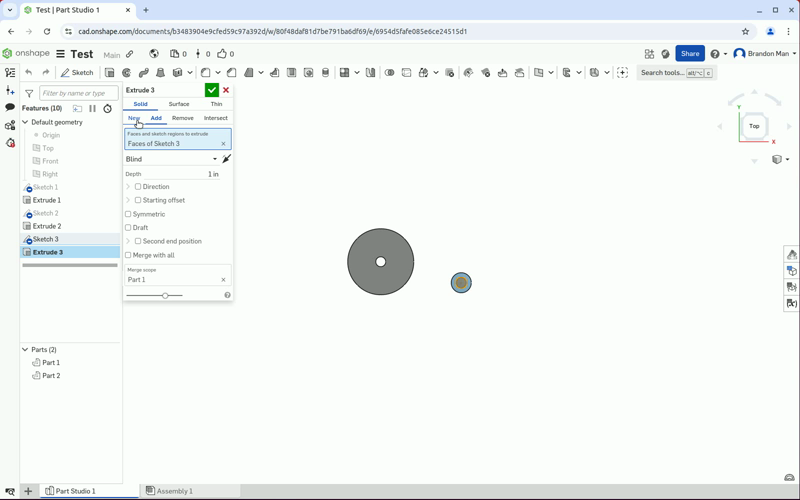
click(137, 120)
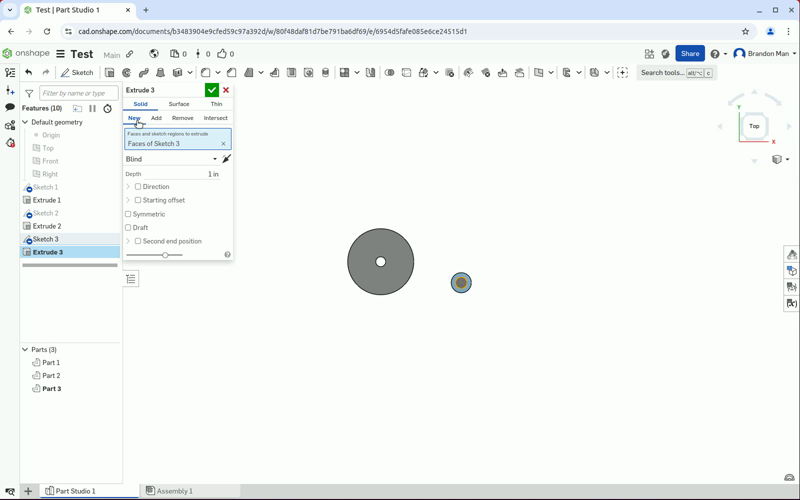
key(tab, 4)
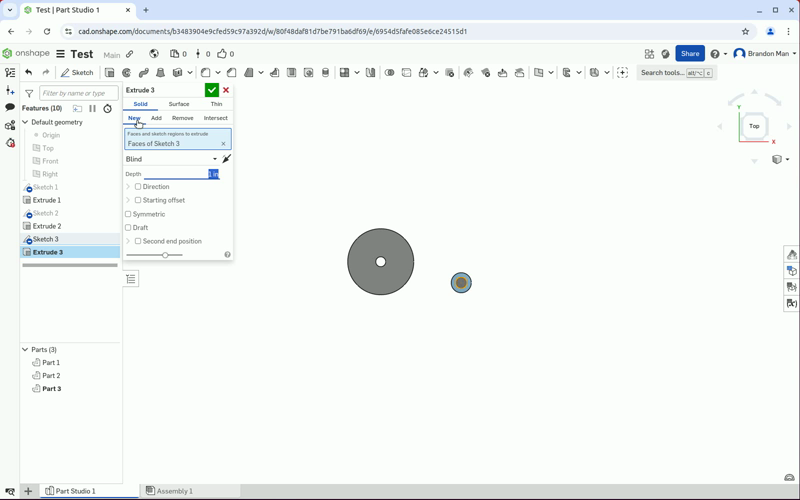
text(3.851)
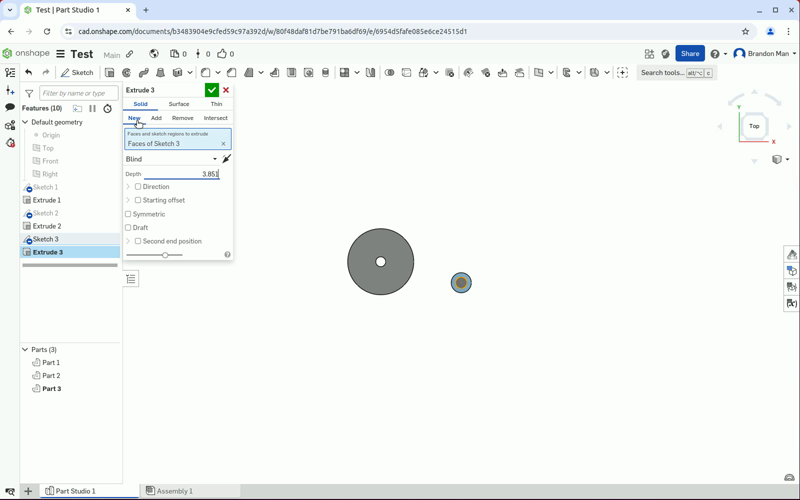
key(enter)
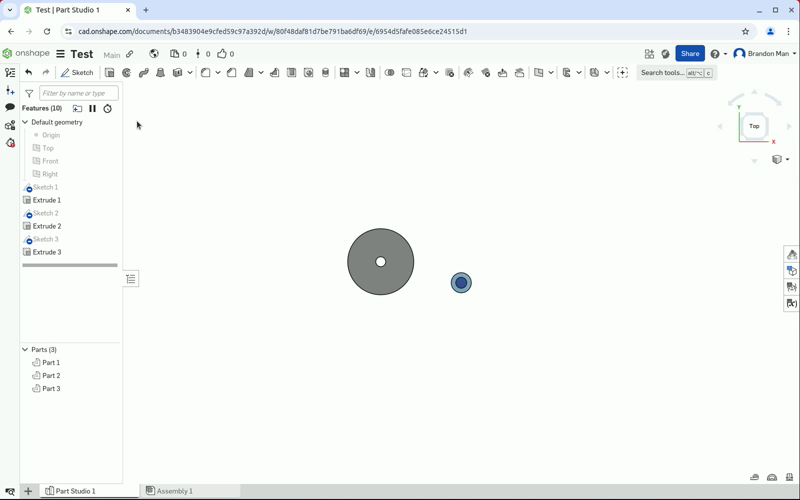
key(shift+h)
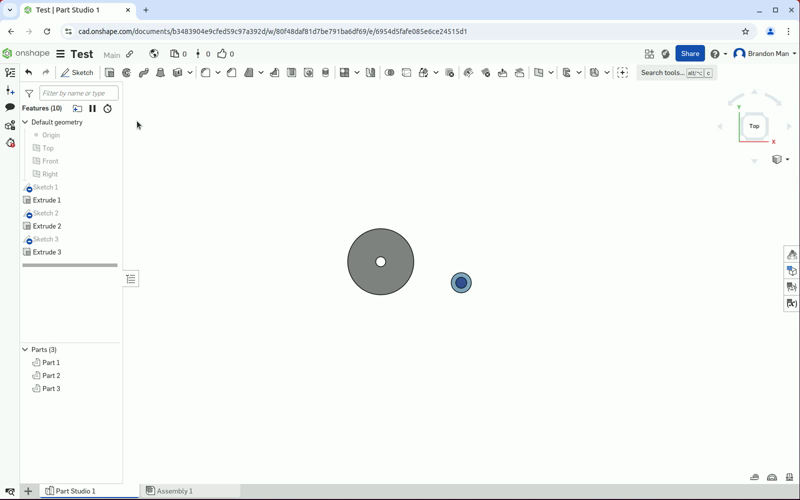
key(shift+h)
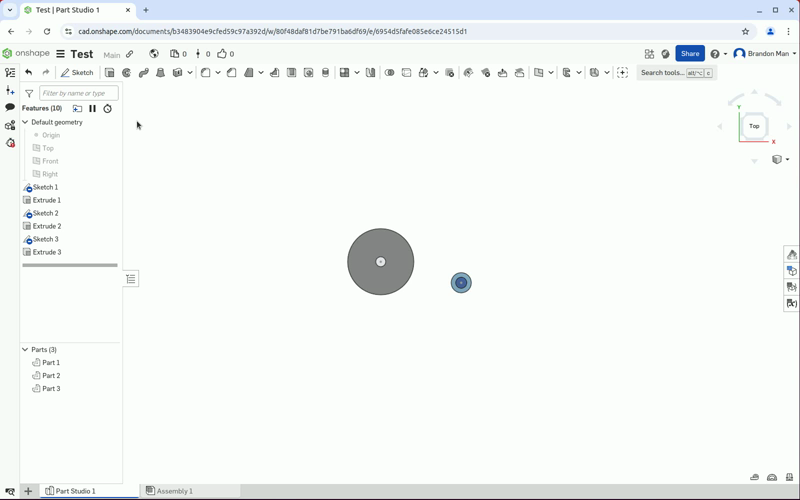
key(shift+7)
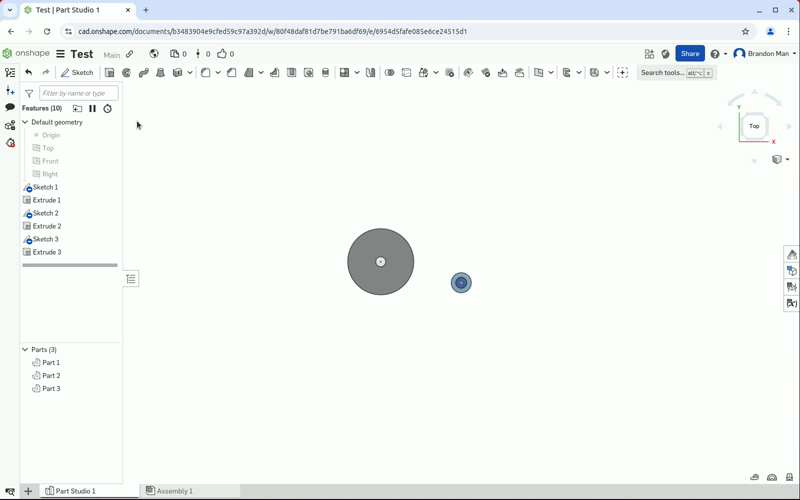
key(up, 3)
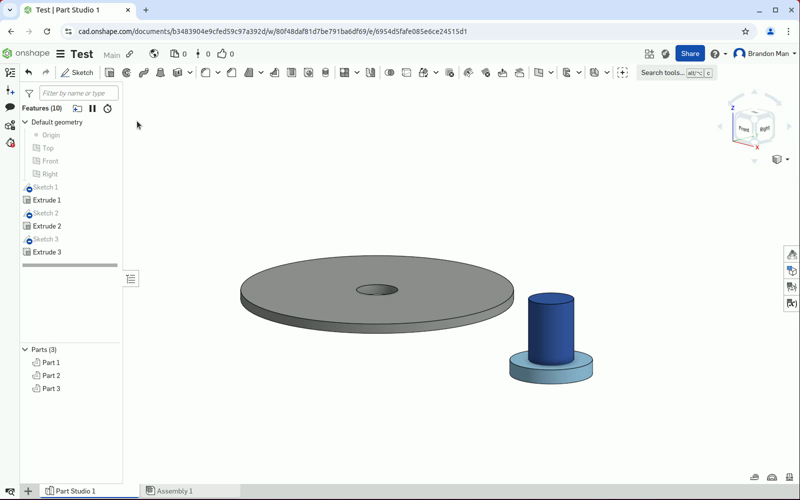
key(left, 3)
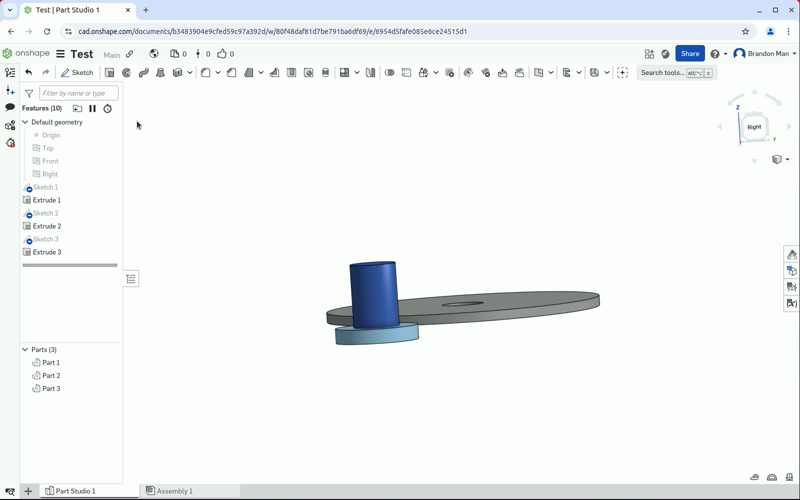
key(right, 3)
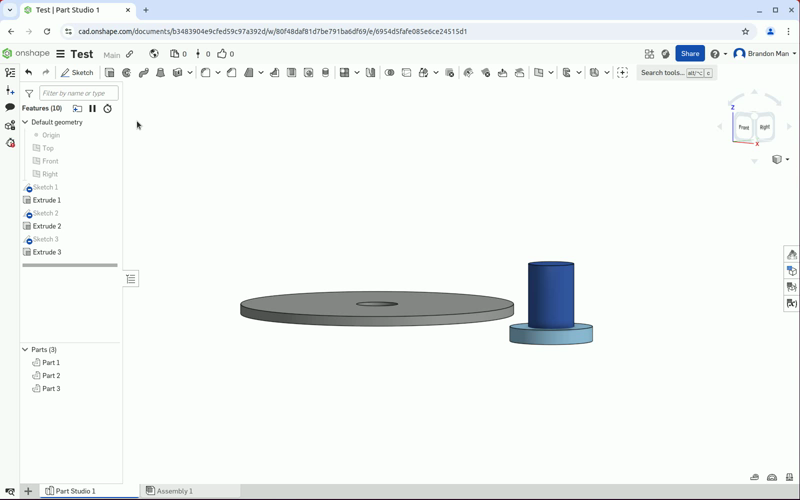
key(down, 3)
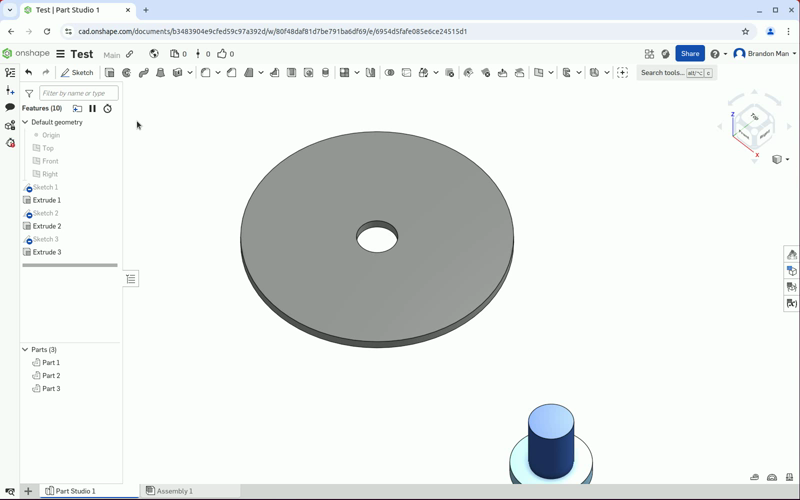
mouse_move(73, 189)
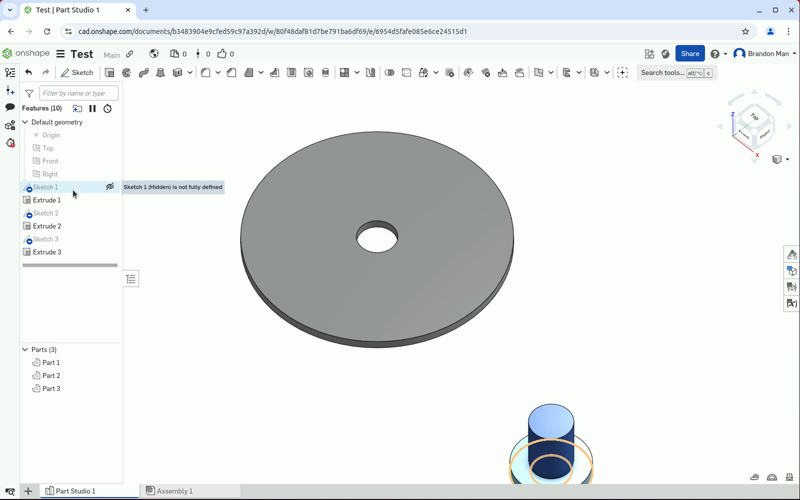
click(73, 189)